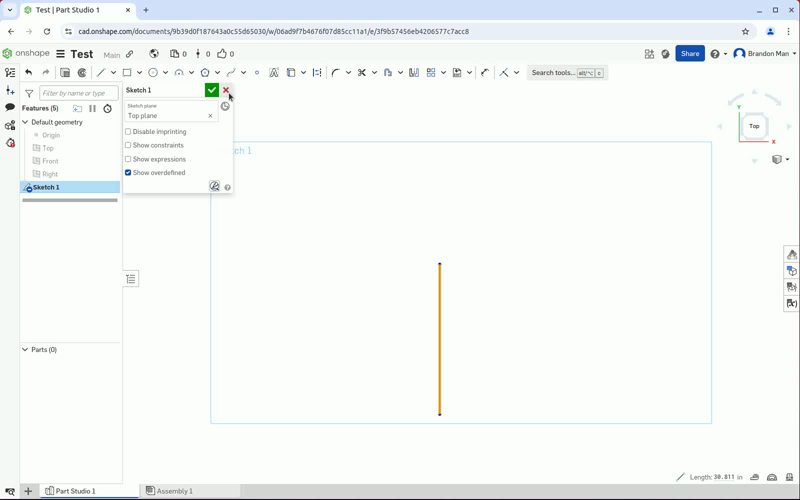
key(shift+h)
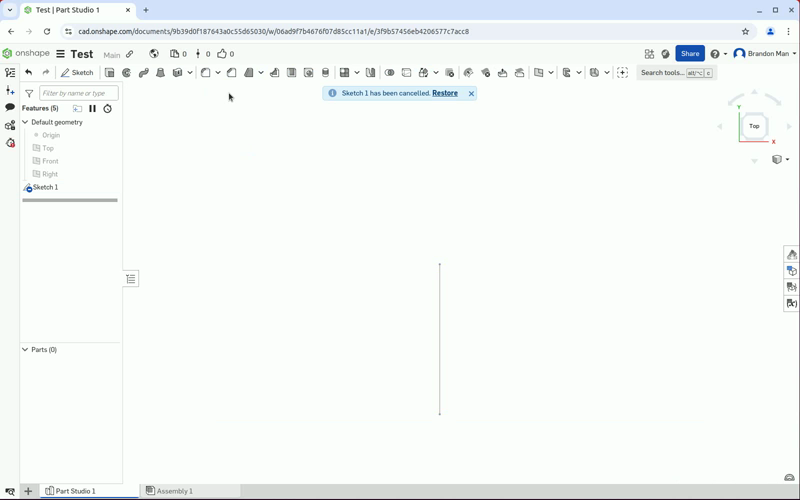
key(shift+s)
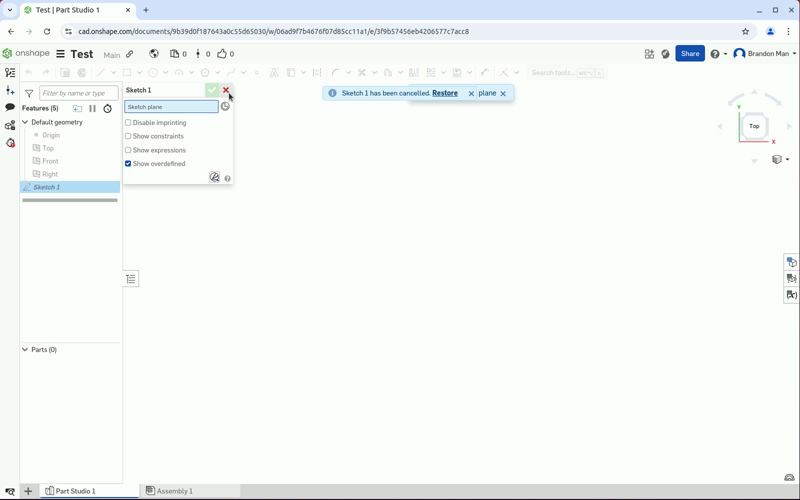
mouse_move(73, 150)
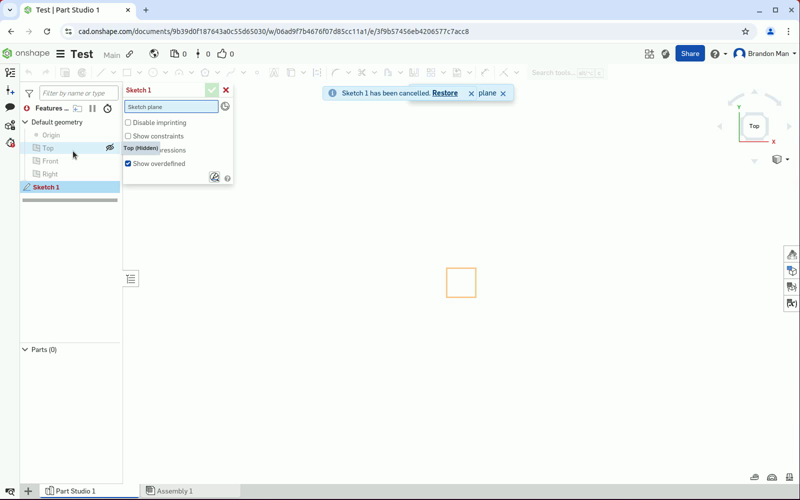
click(73, 150)
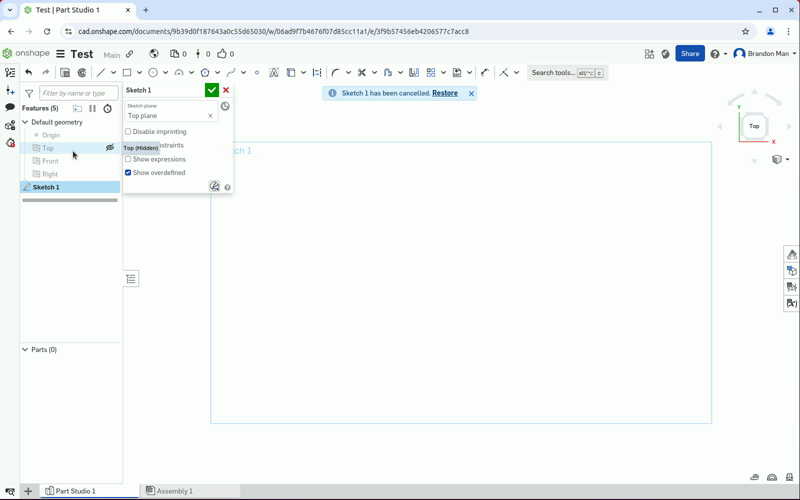
mouse_move(73, 352)
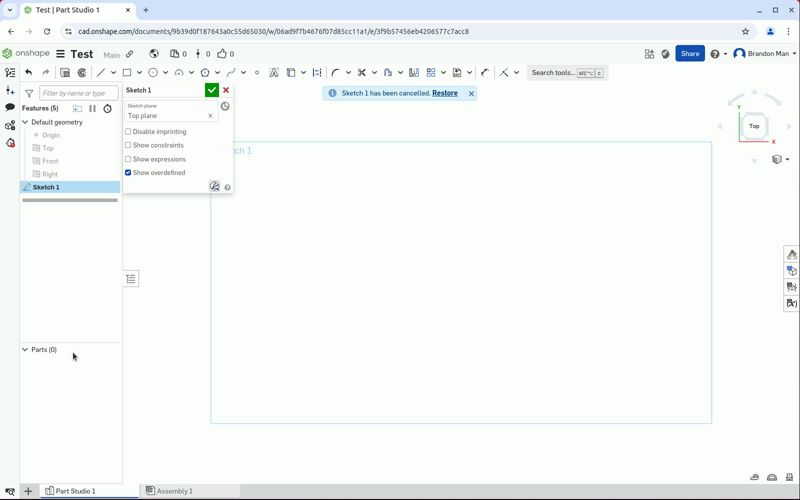
key(y)
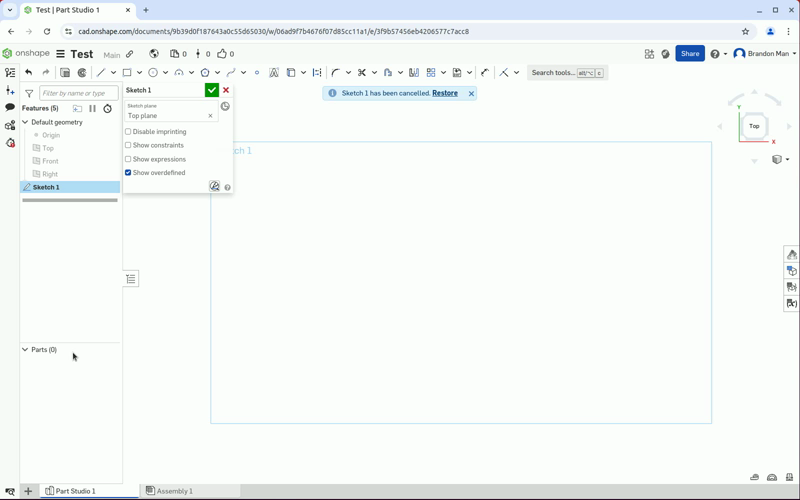
key(c)
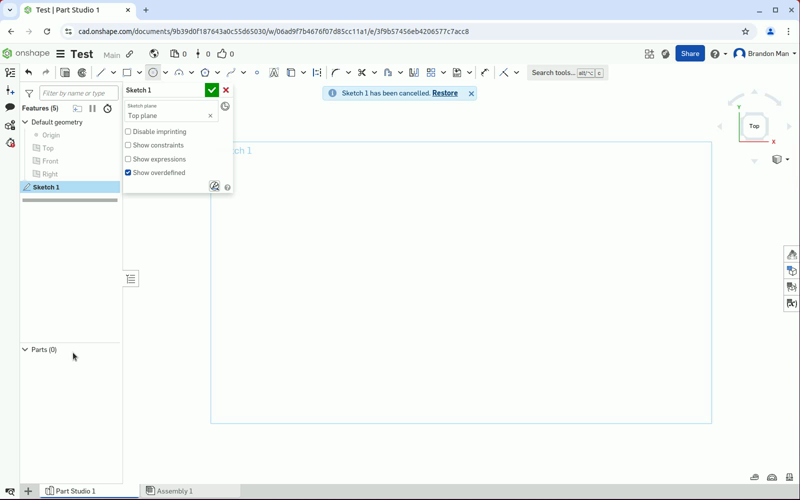
key_down(shift)
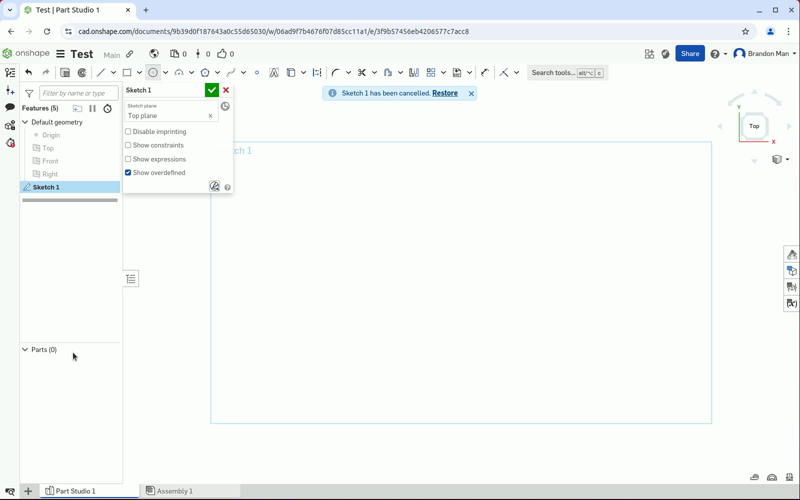
mouse_move(461, 282)
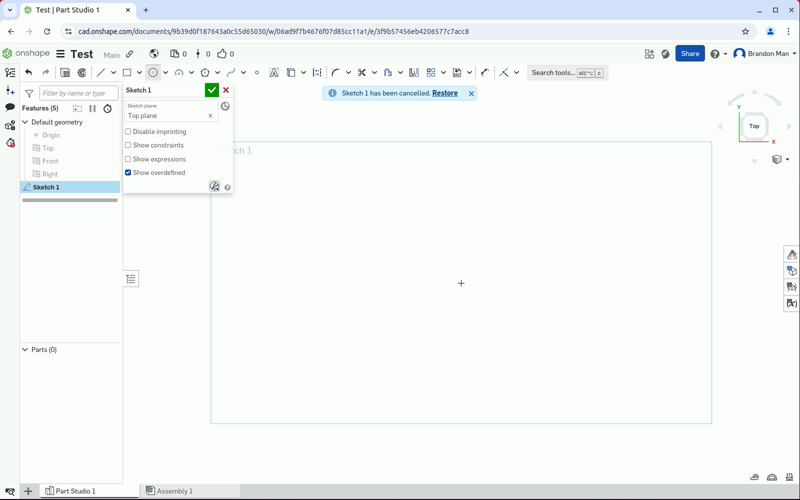
click(461, 282)
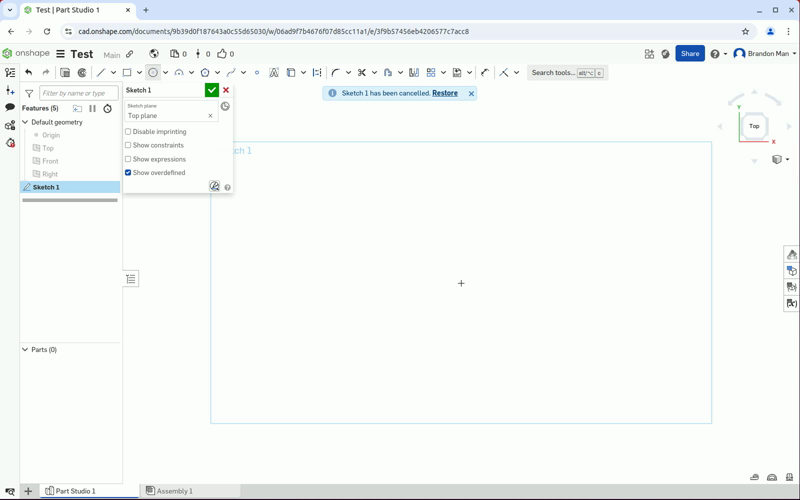
key_up(shift)
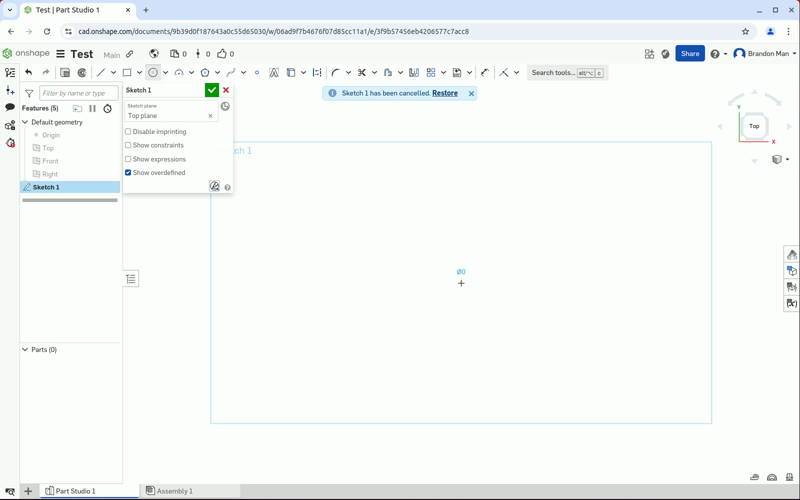
mouse_move(489, 282)
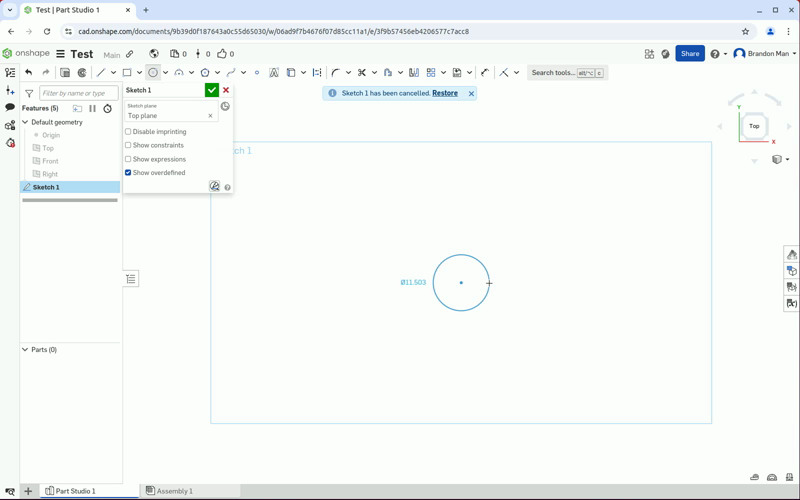
click(489, 282)
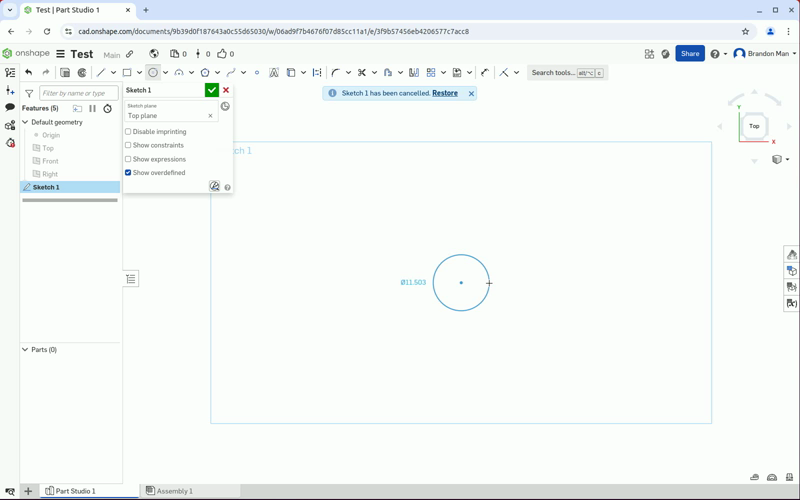
key(esc)
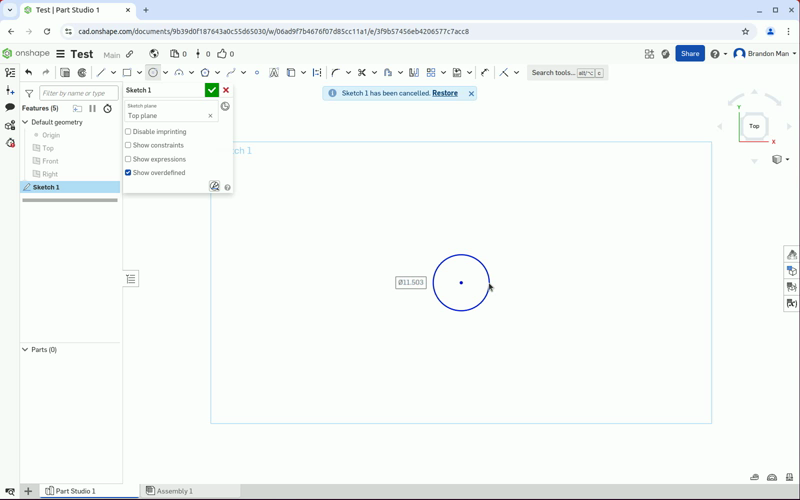
key(c)
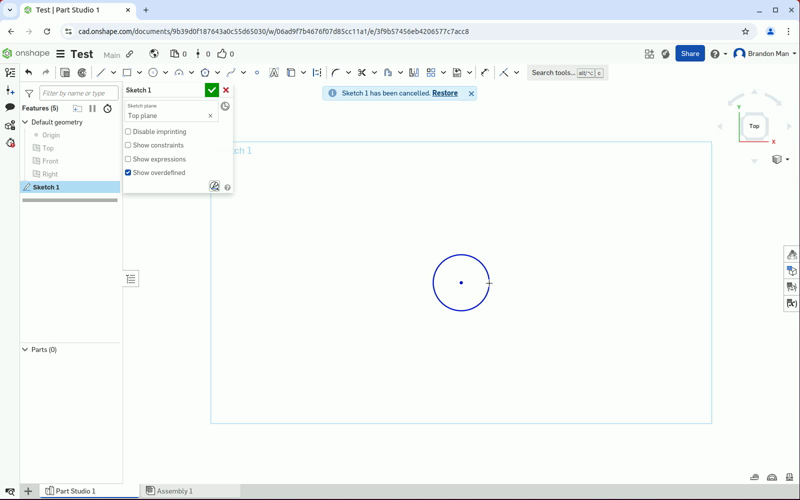
key_down(shift)
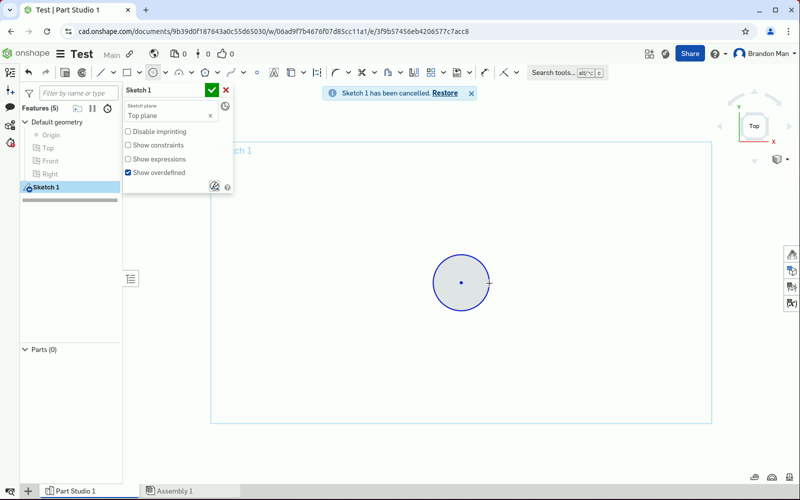
mouse_move(461, 282)
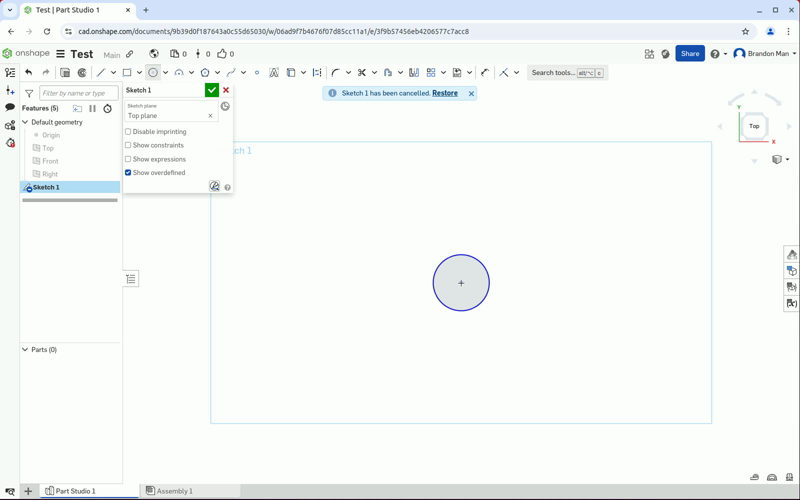
click(461, 282)
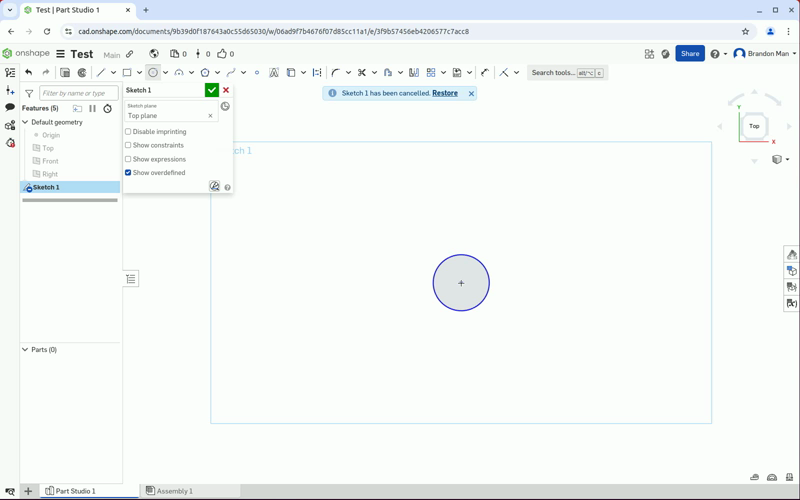
key_up(shift)
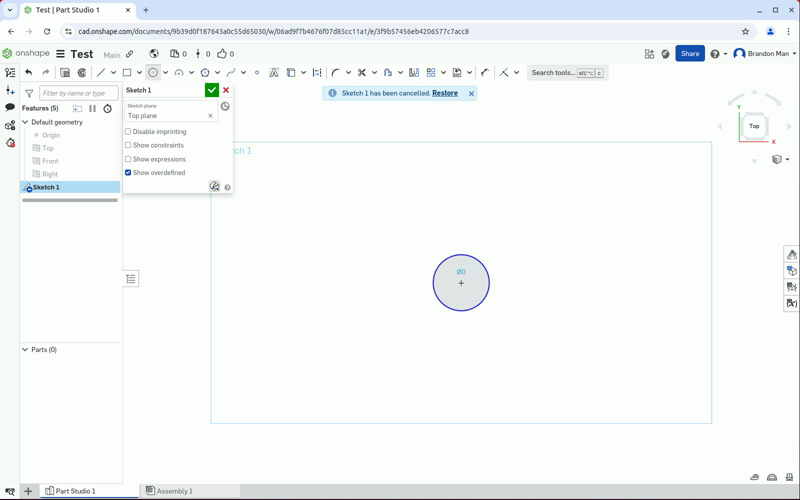
mouse_move(484, 282)
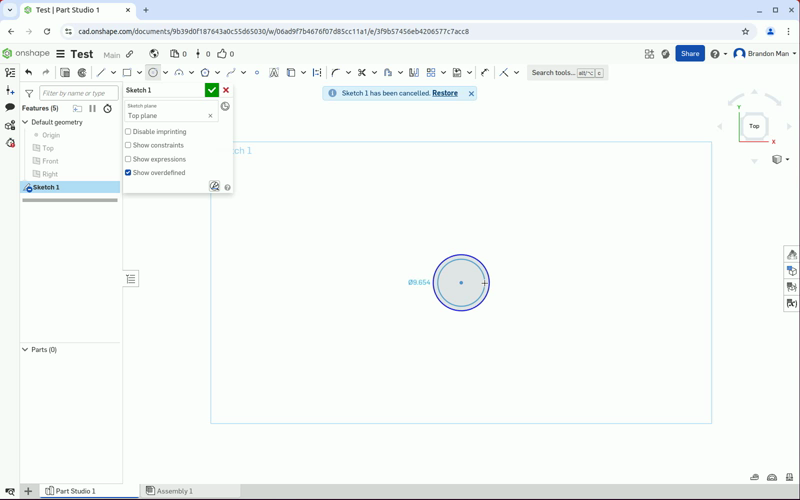
scroll(6)
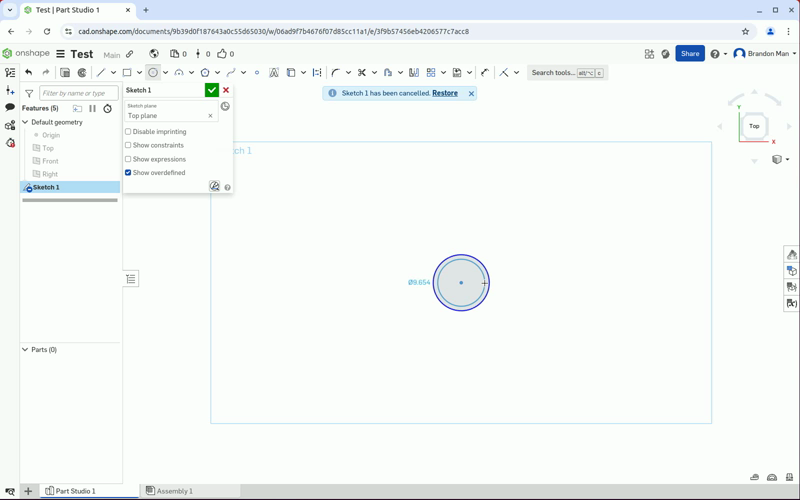
scroll(6)
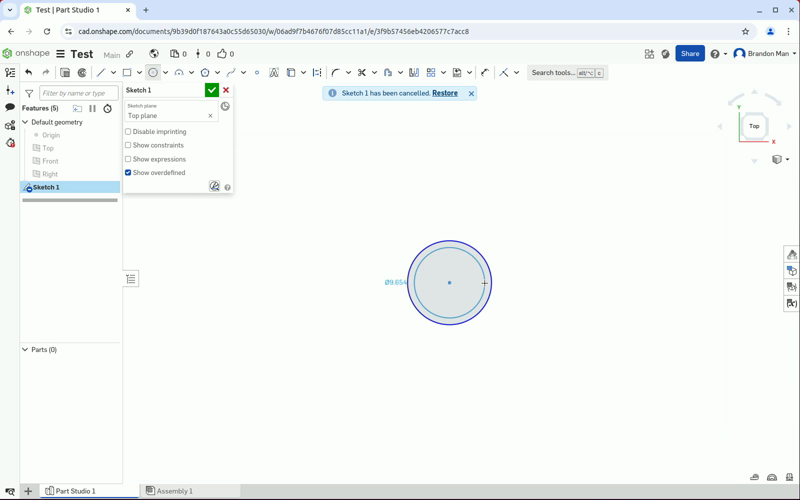
scroll(6)
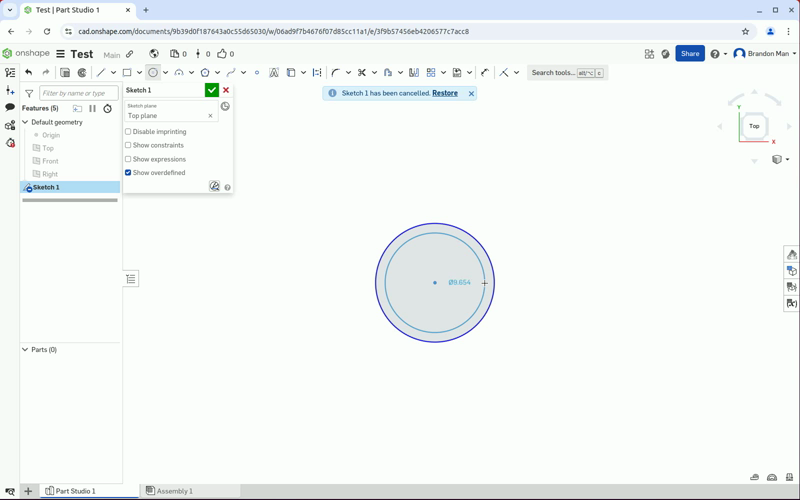
scroll(6)
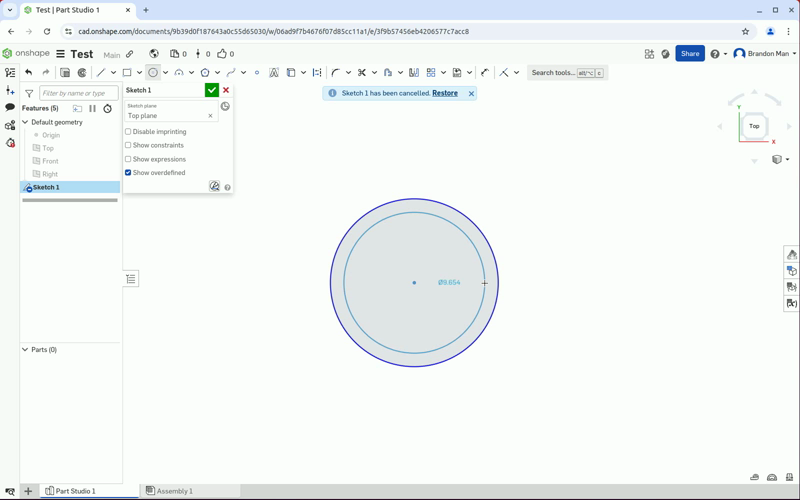
scroll(6)
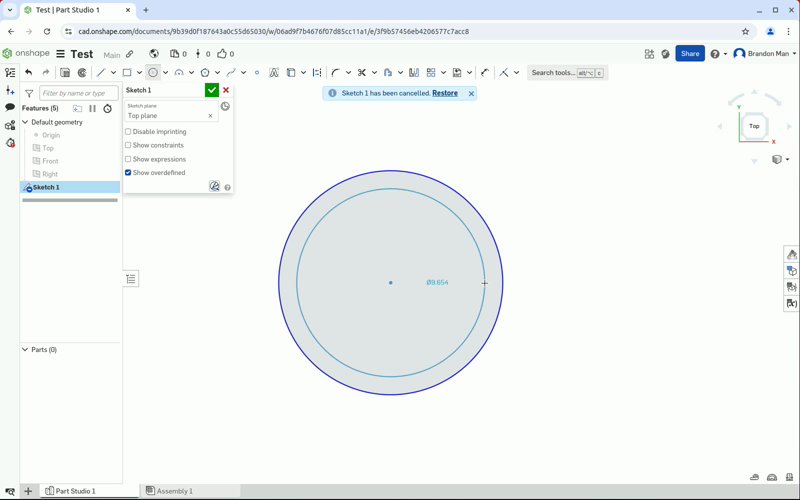
scroll(6)
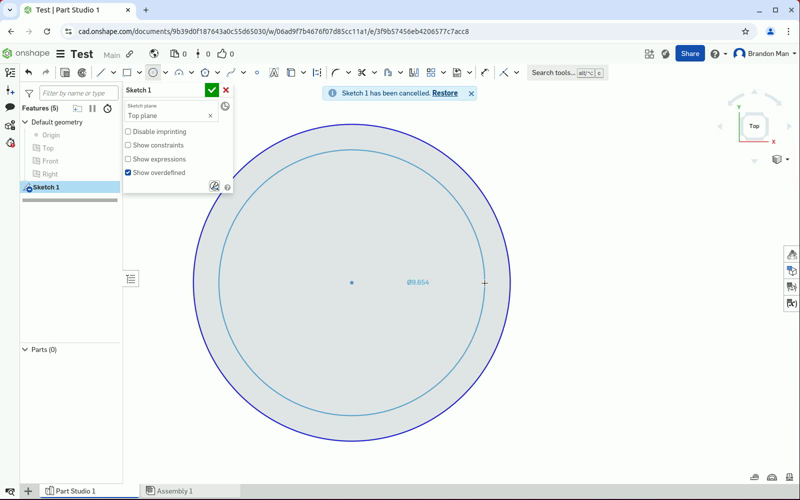
scroll(6)
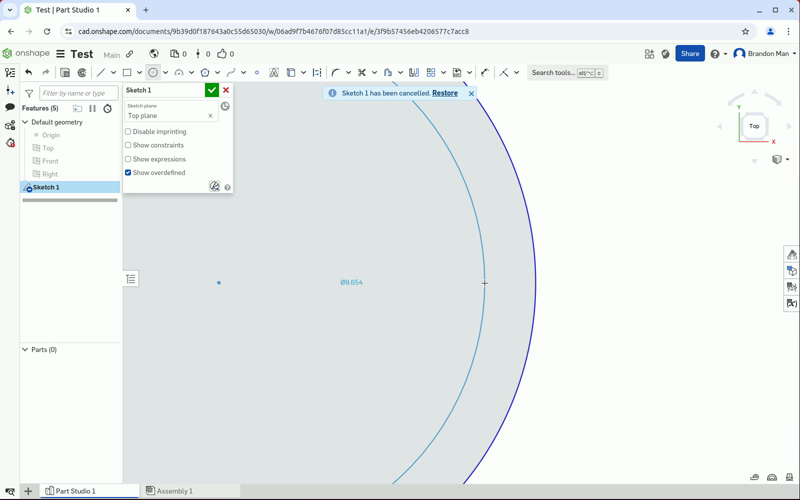
click(484, 282)
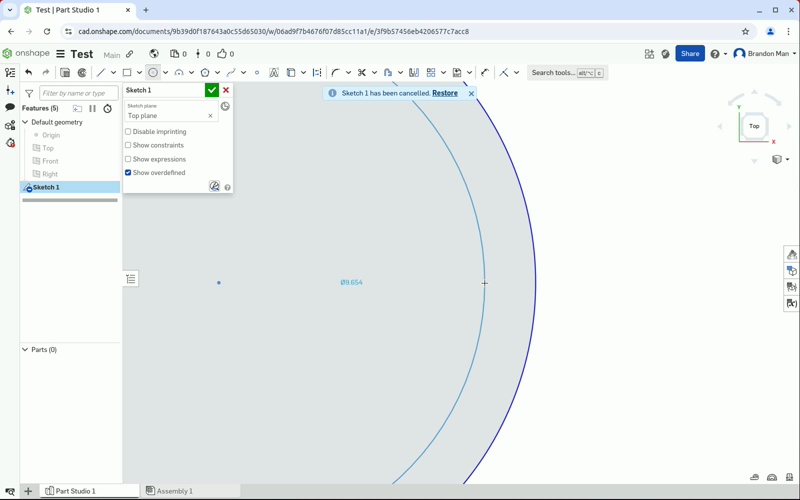
scroll(-6)
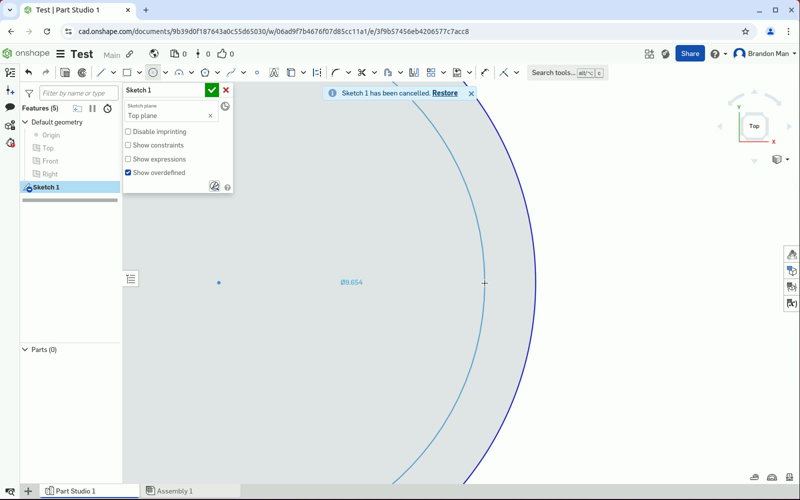
scroll(-6)
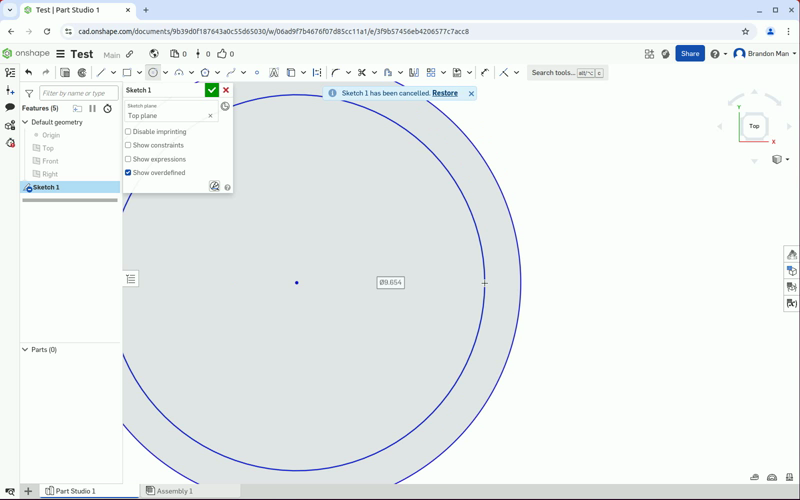
scroll(-6)
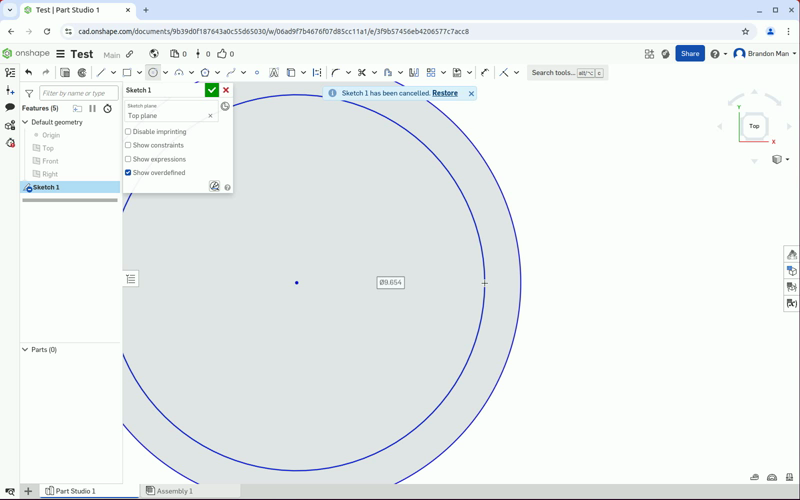
scroll(-6)
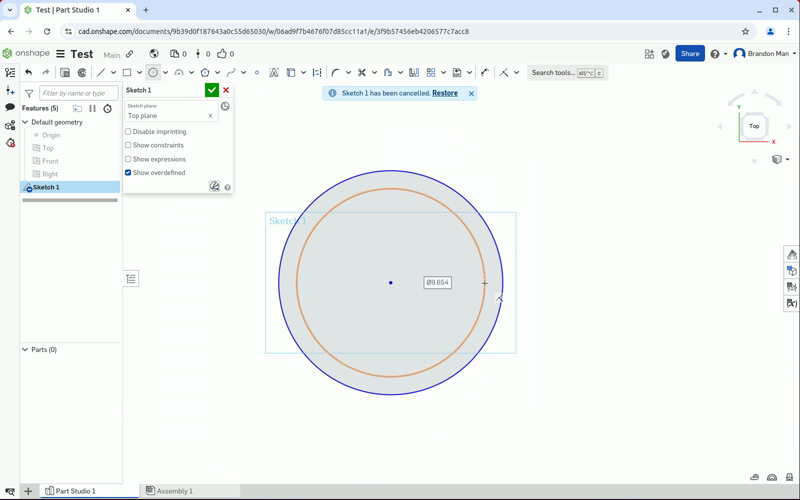
scroll(-6)
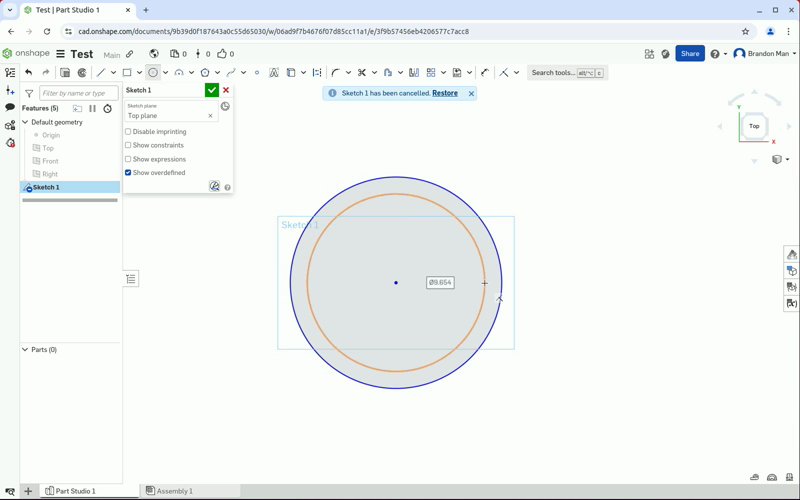
scroll(-6)
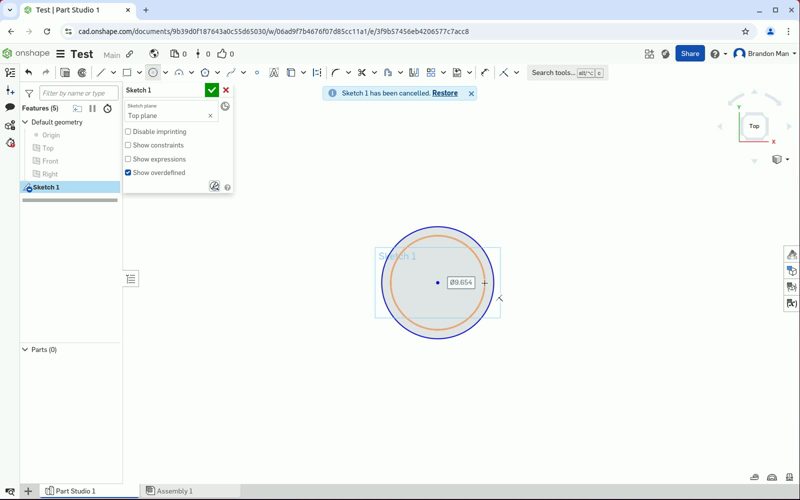
scroll(-6)
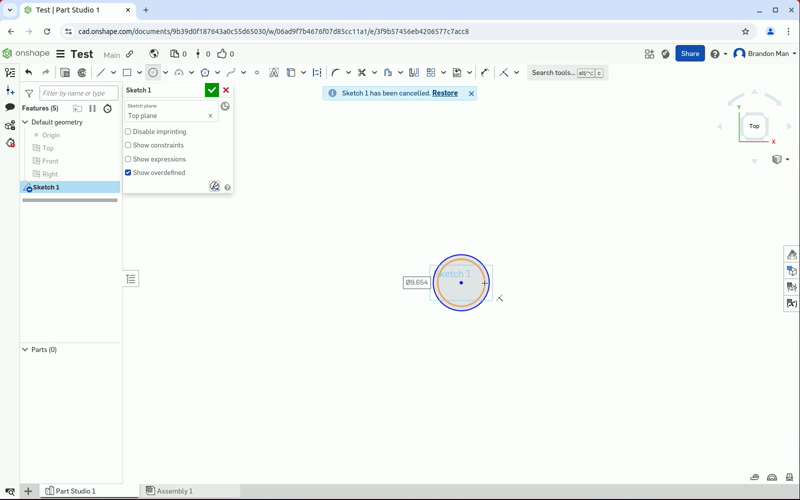
key(esc)
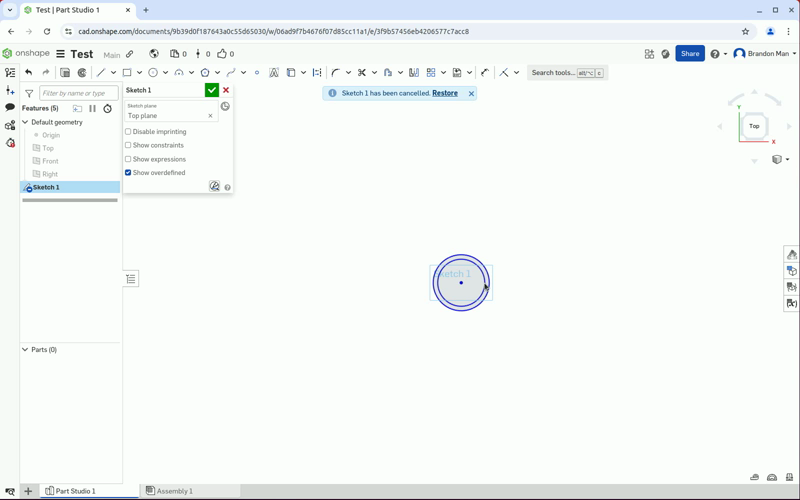
mouse_move(486, 289)
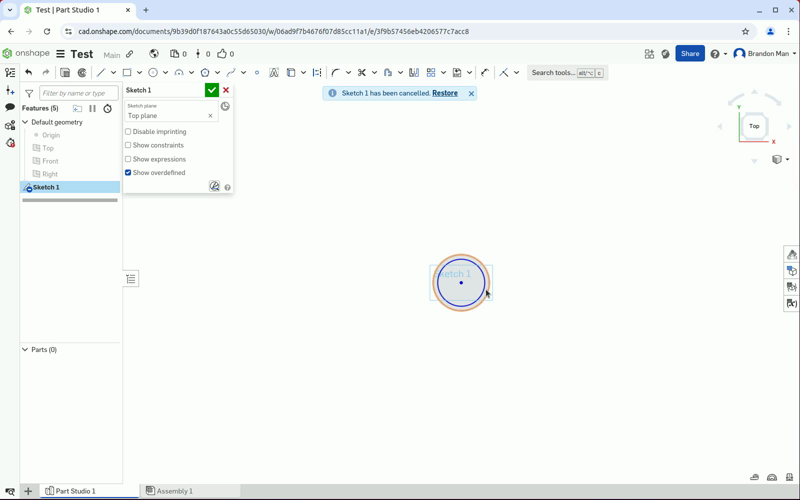
scroll(6)
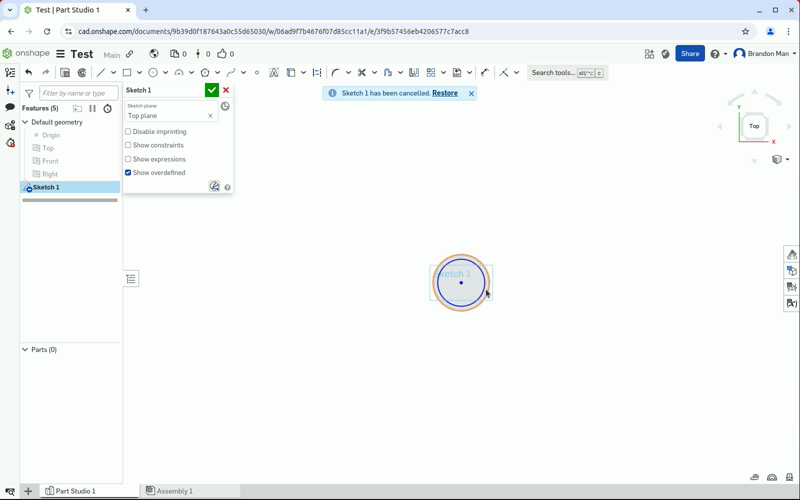
scroll(6)
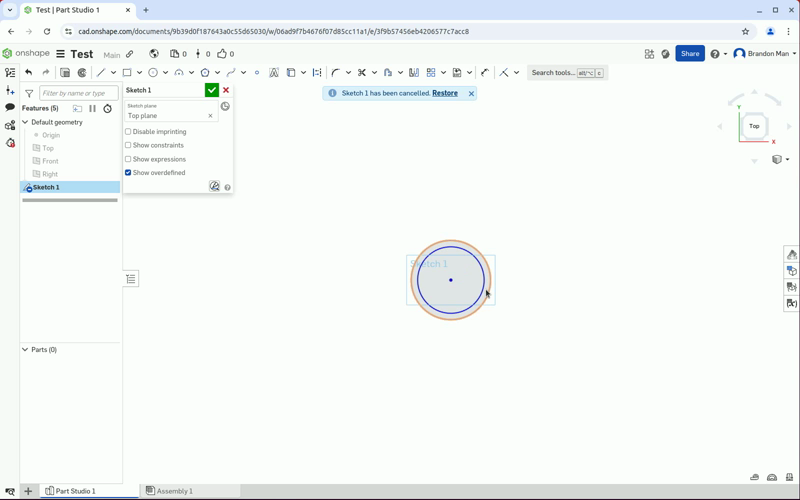
scroll(6)
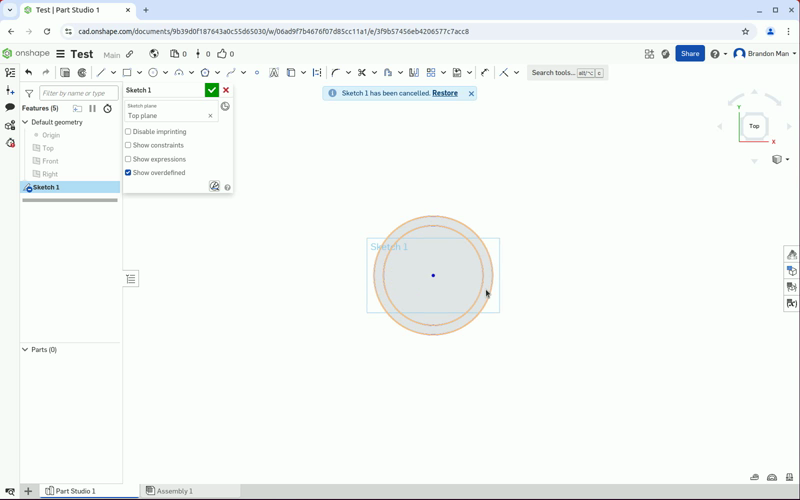
scroll(6)
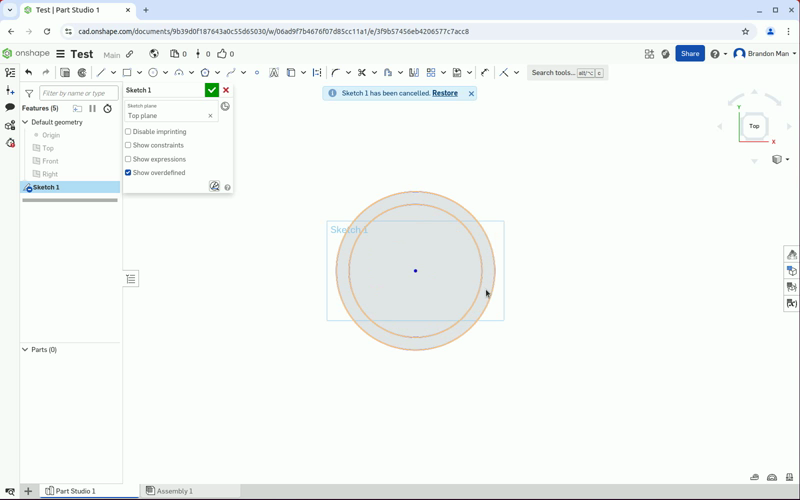
scroll(6)
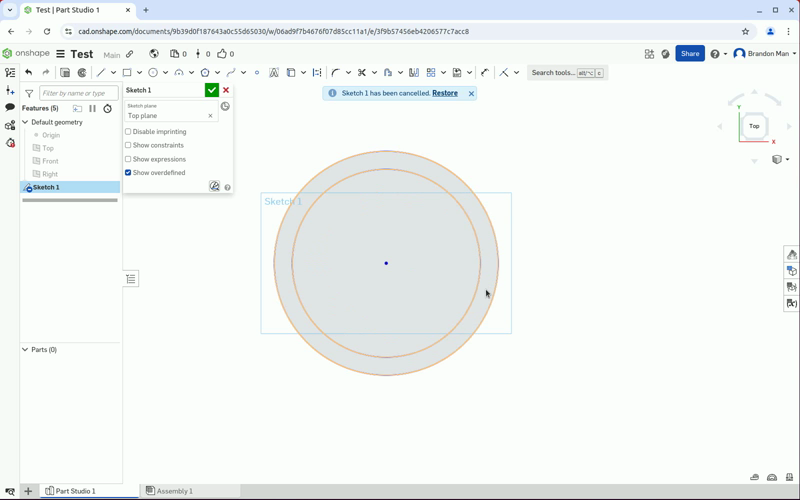
scroll(6)
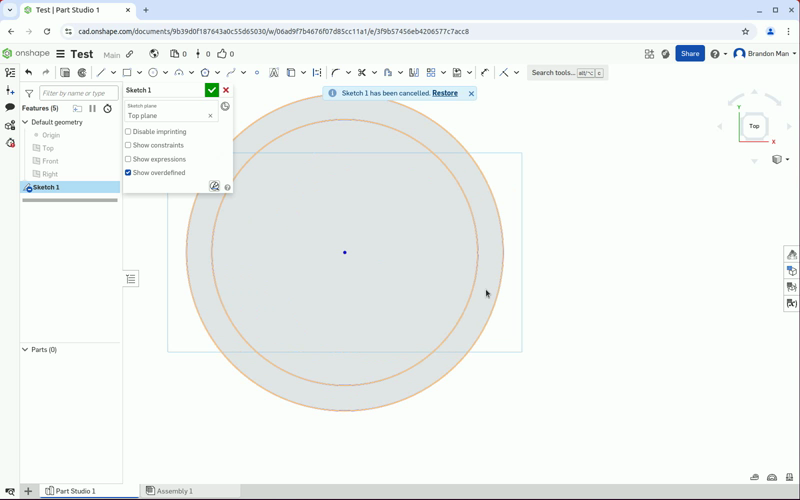
scroll(6)
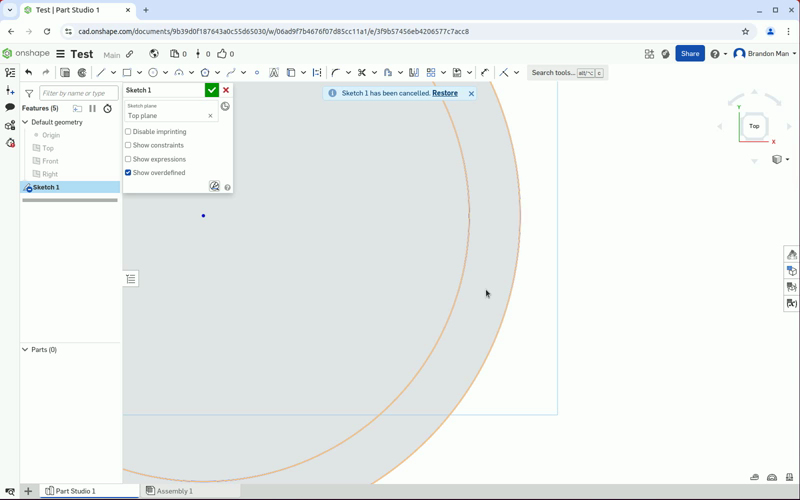
click(486, 289)
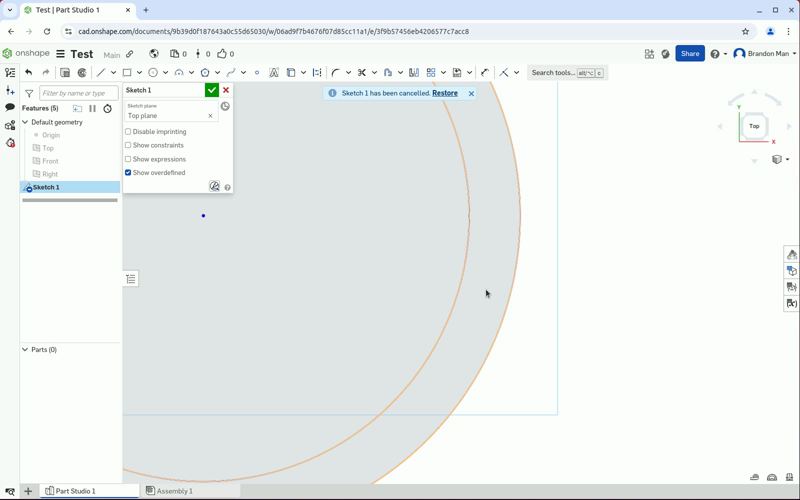
scroll(-6)
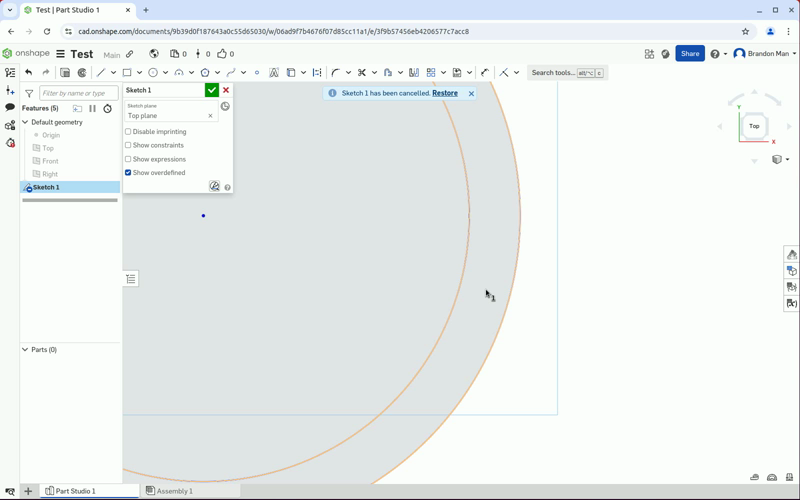
scroll(-6)
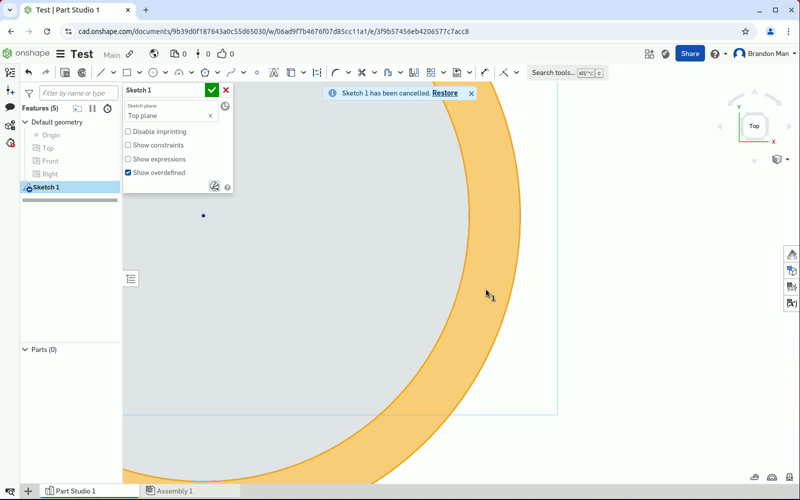
scroll(-6)
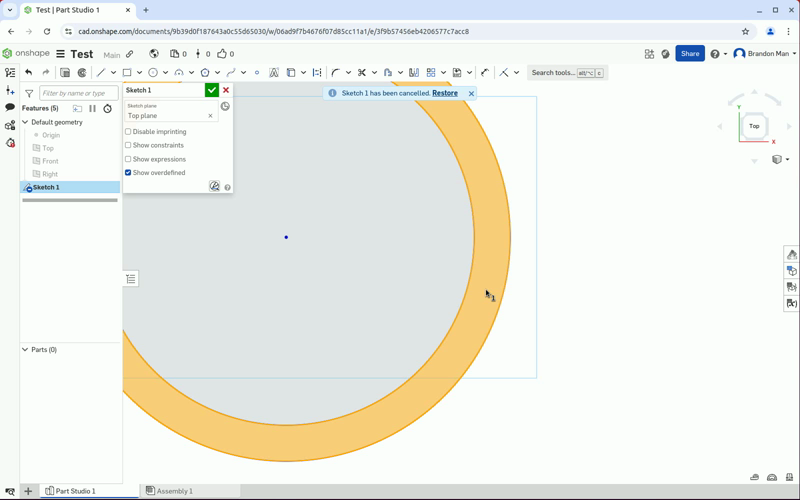
scroll(-6)
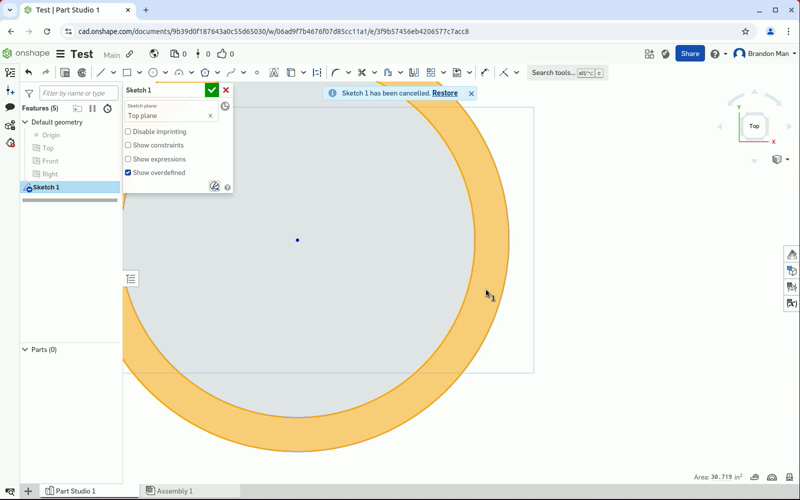
scroll(-6)
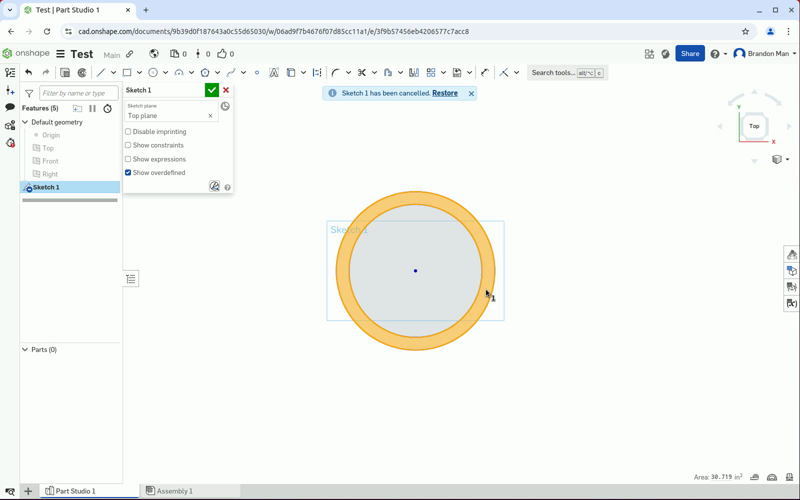
scroll(-6)
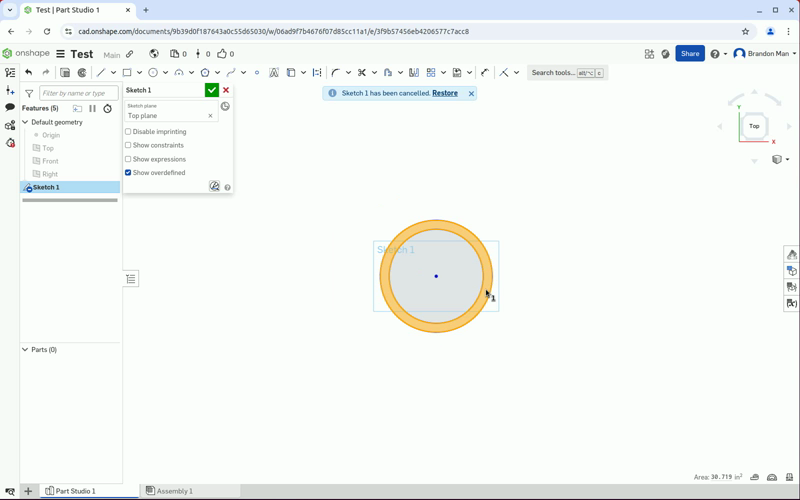
scroll(-6)
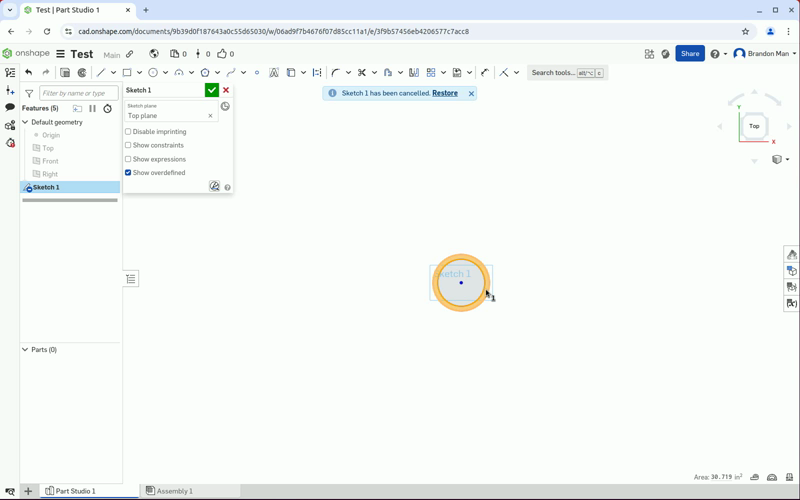
mouse_move(73, 352)
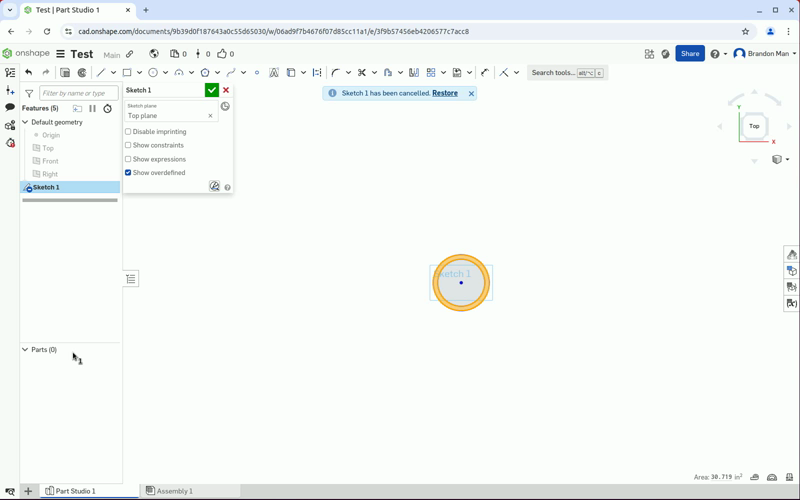
key(shift+y)
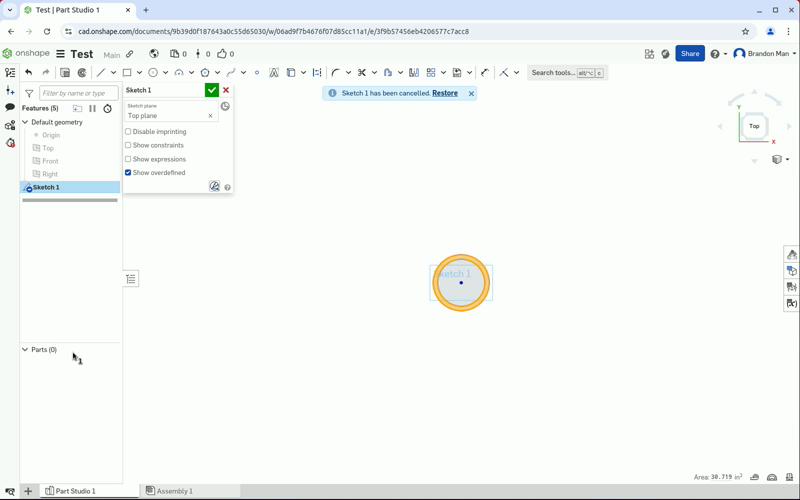
key(shift+e)
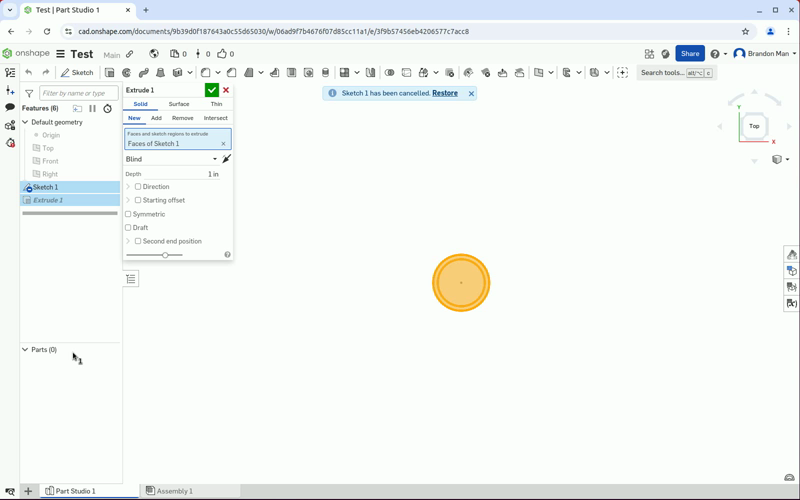
mouse_move(143, 106)
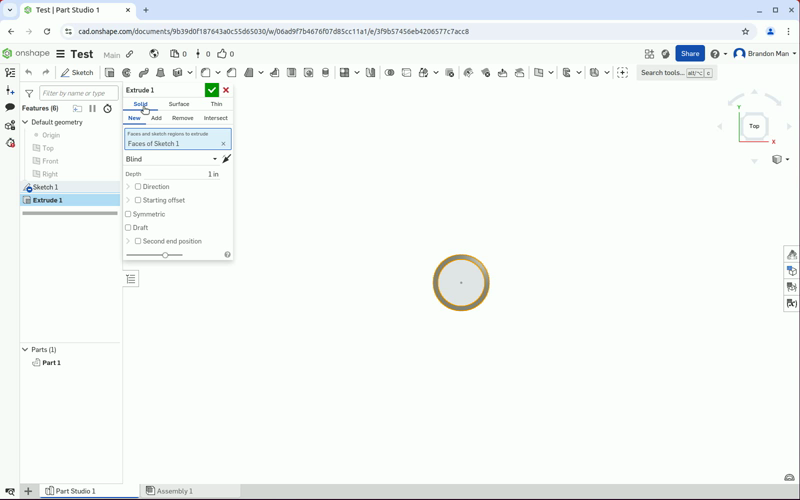
click(143, 106)
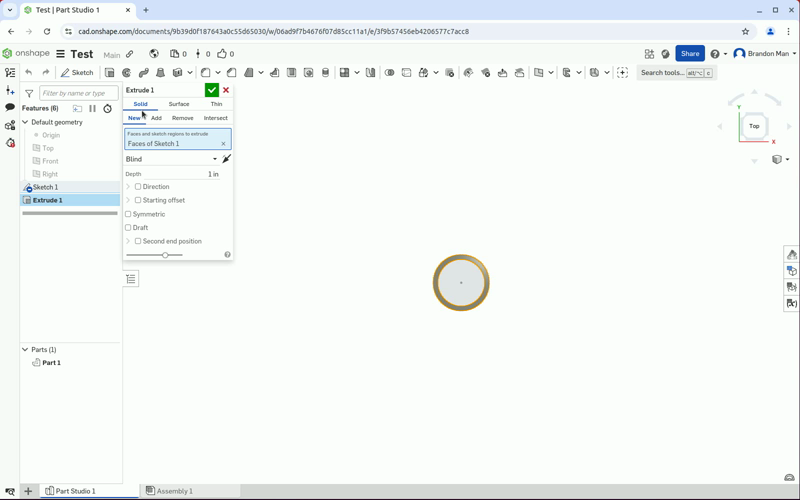
mouse_move(137, 120)
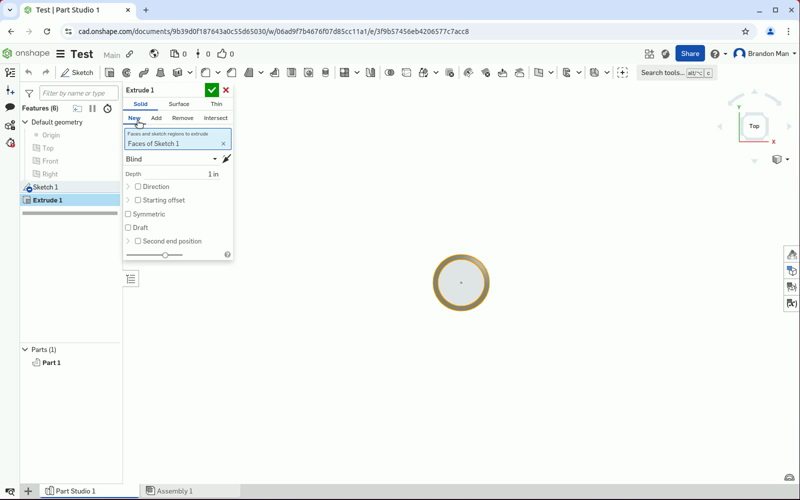
click(137, 120)
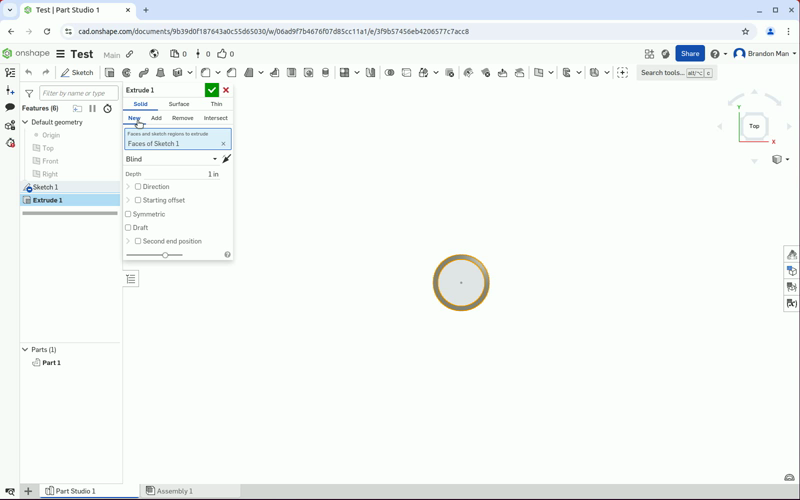
key(tab, 4)
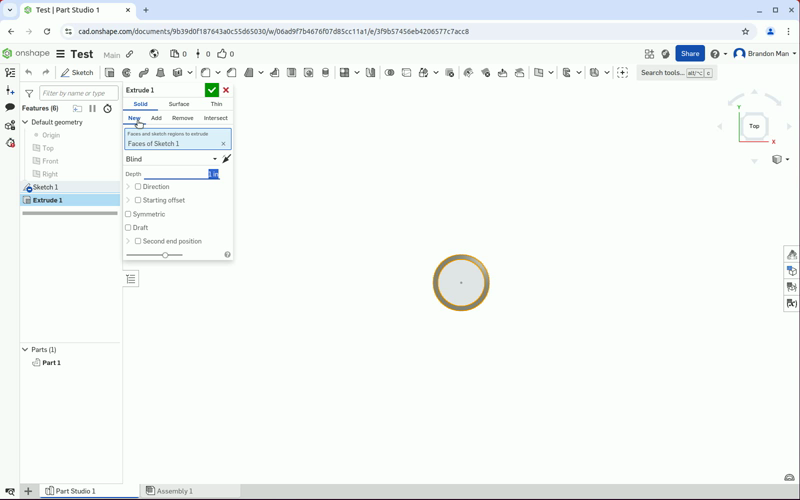
text(17.813)
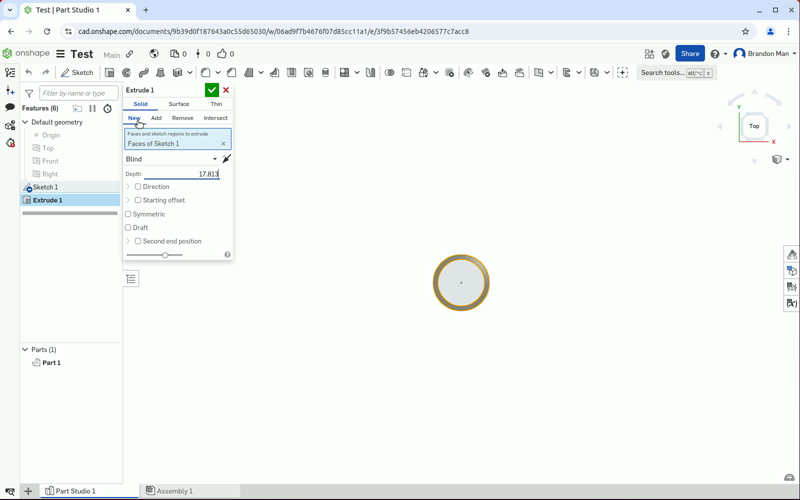
key(enter)
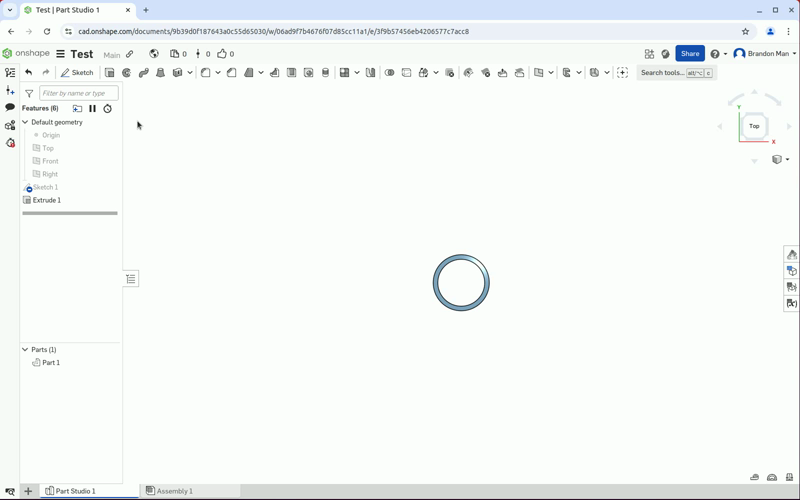
key(shift+h)
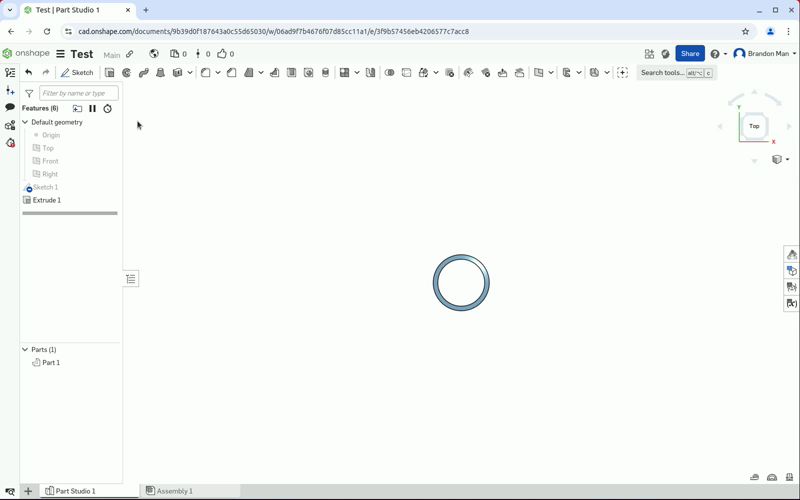
key(shift+h)
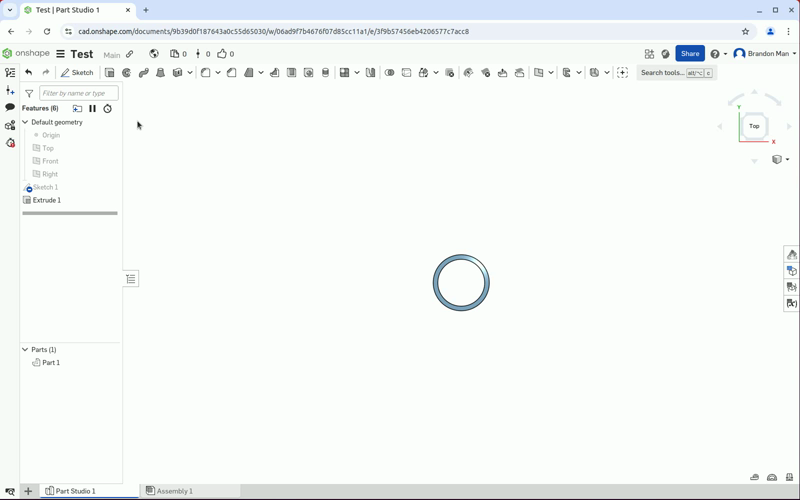
mouse_move(73, 189)
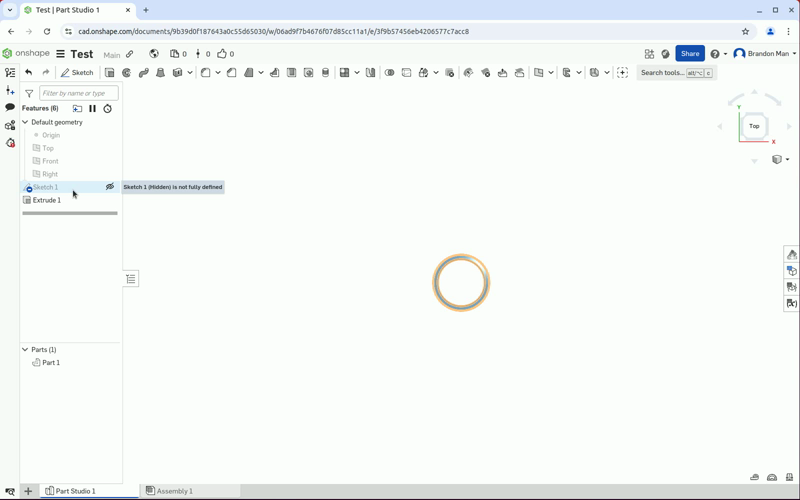
click(73, 189)
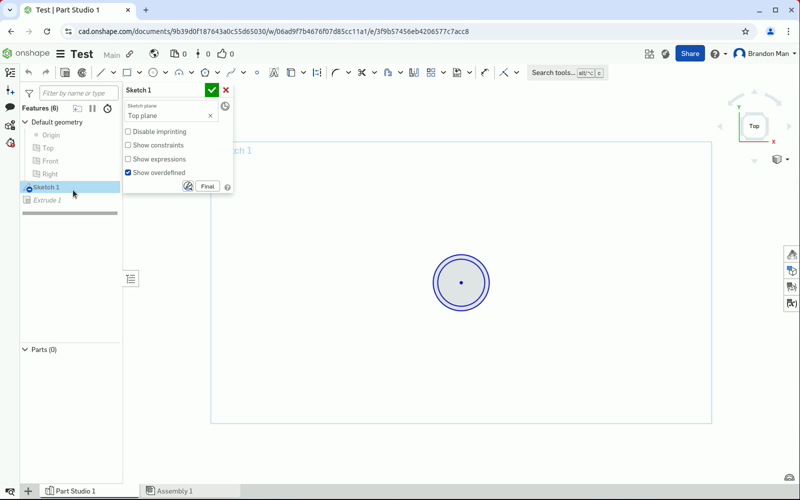
mouse_move(229, 92)
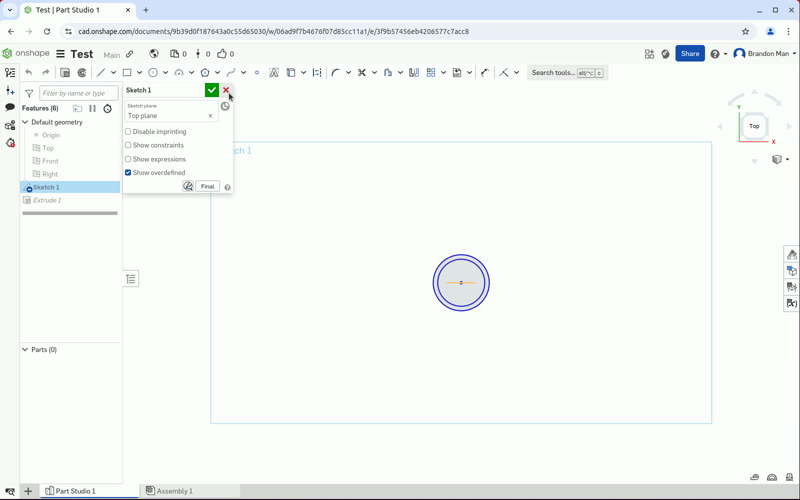
click(229, 92)
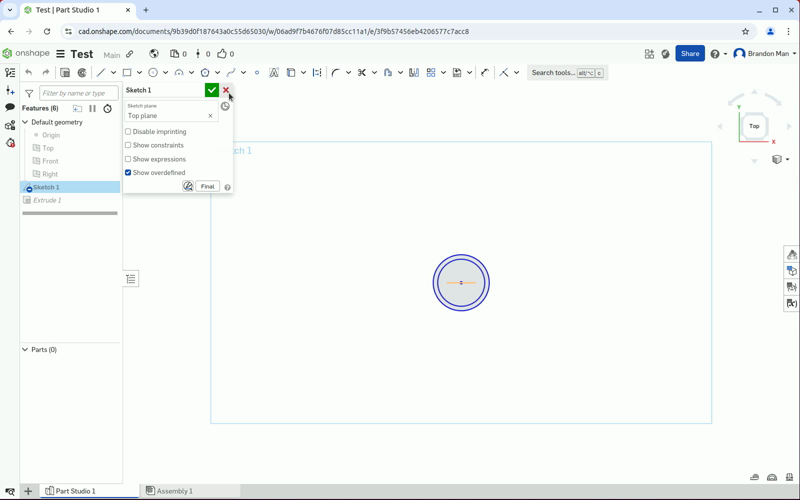
key(shift+s)
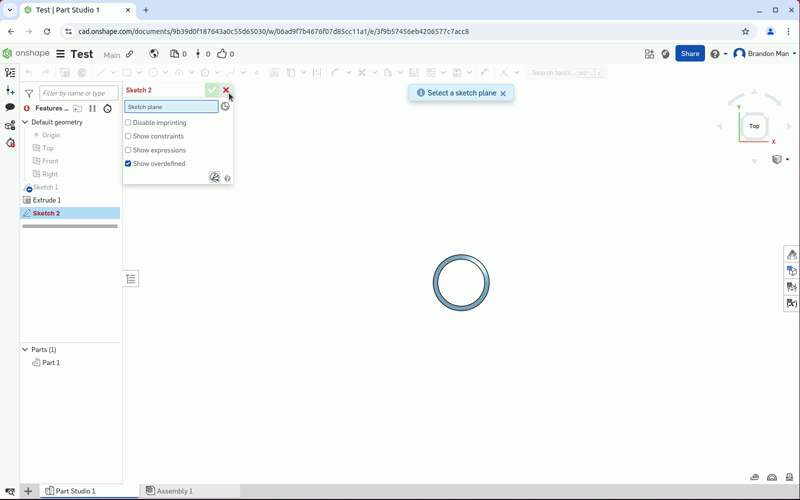
mouse_move(73, 150)
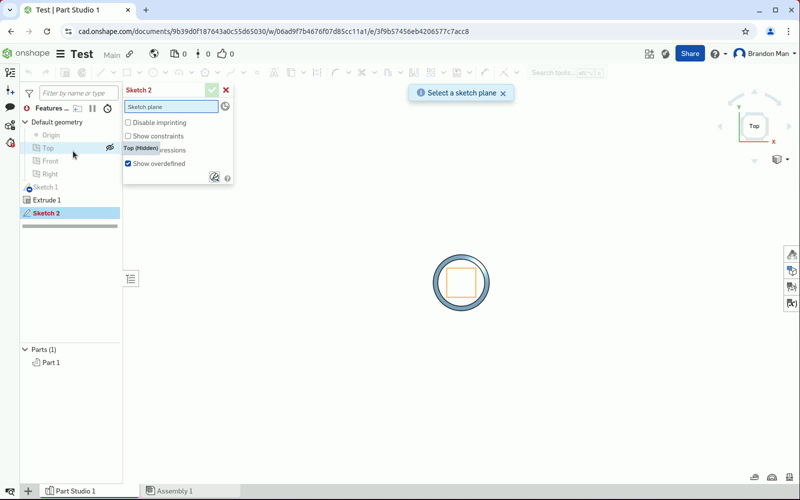
click(73, 150)
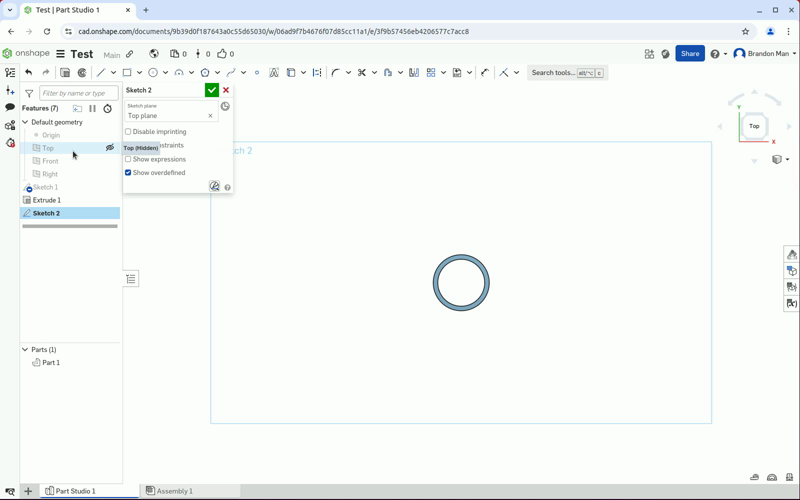
mouse_move(73, 352)
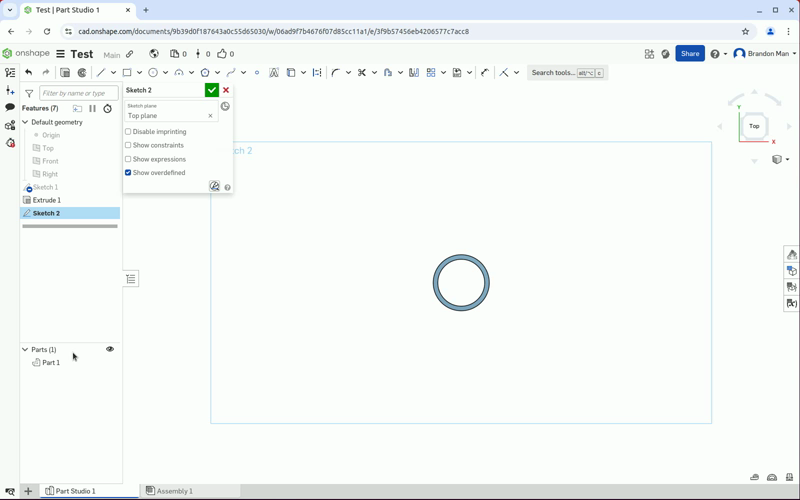
key(y)
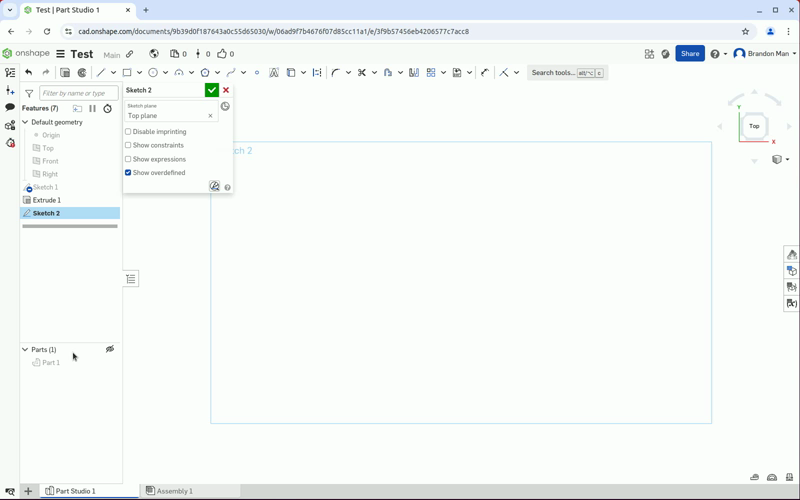
key(c)
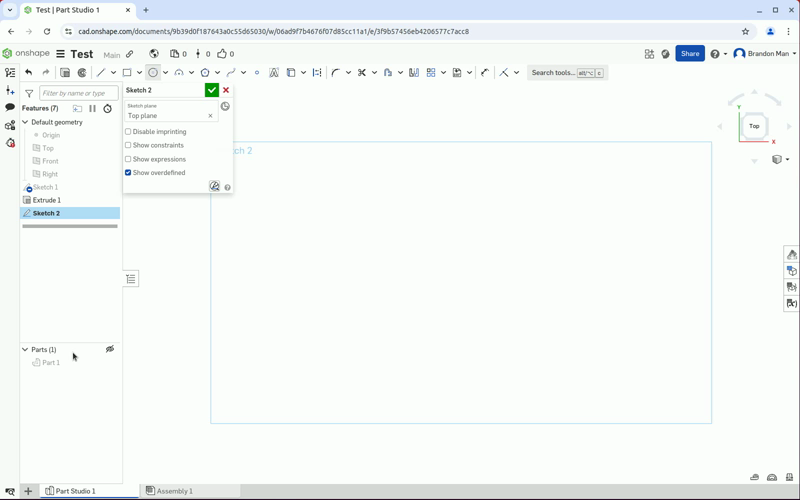
key_down(shift)
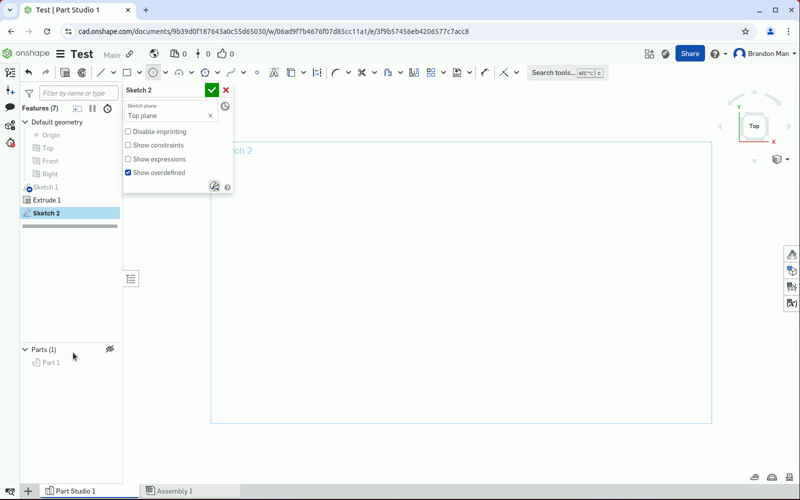
mouse_move(375, 282)
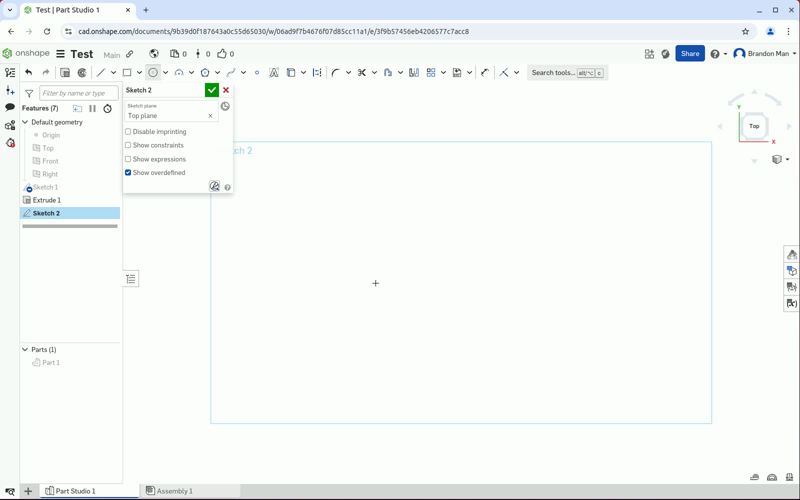
click(375, 282)
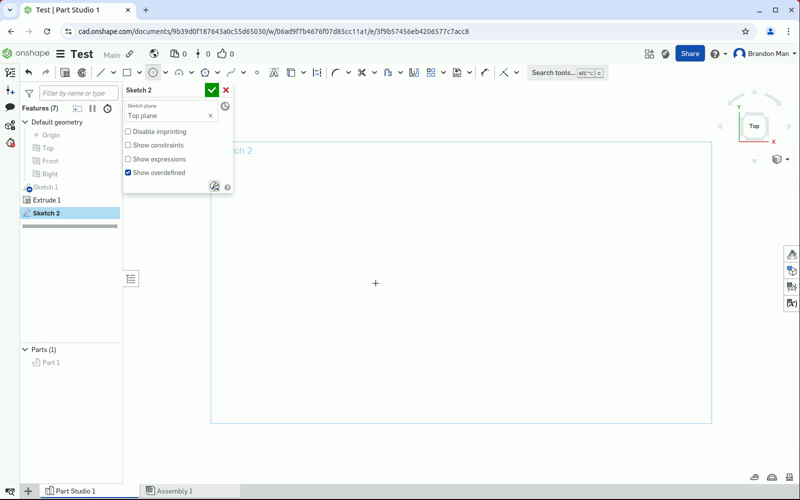
key_up(shift)
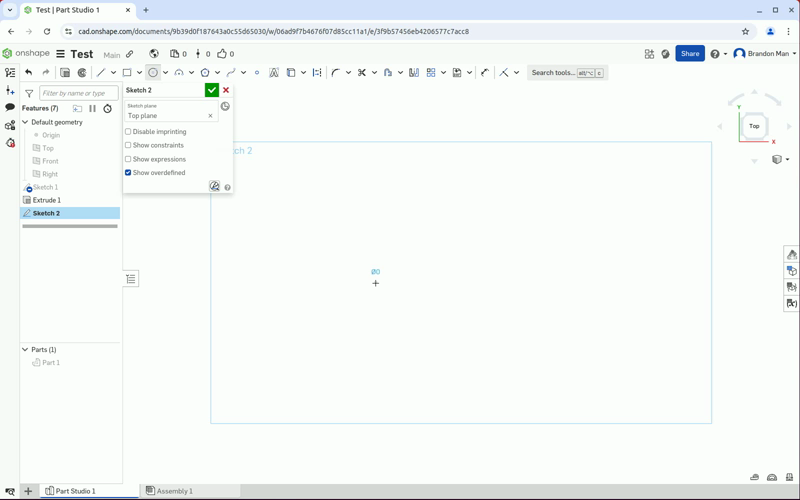
mouse_move(403, 282)
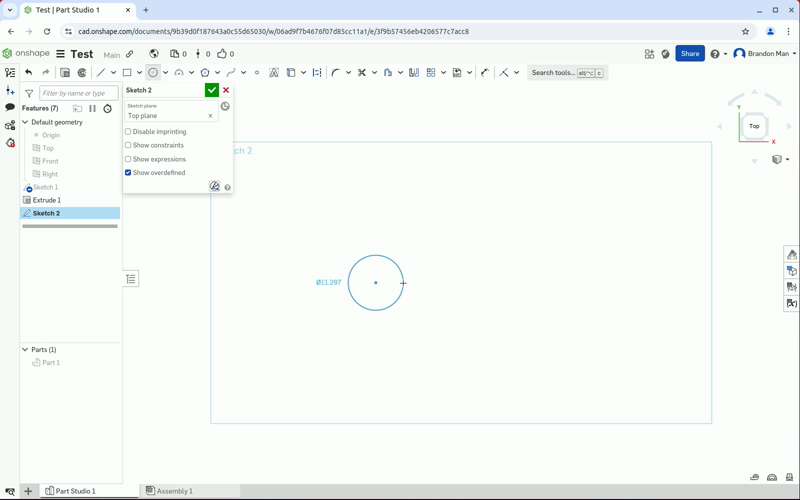
click(403, 282)
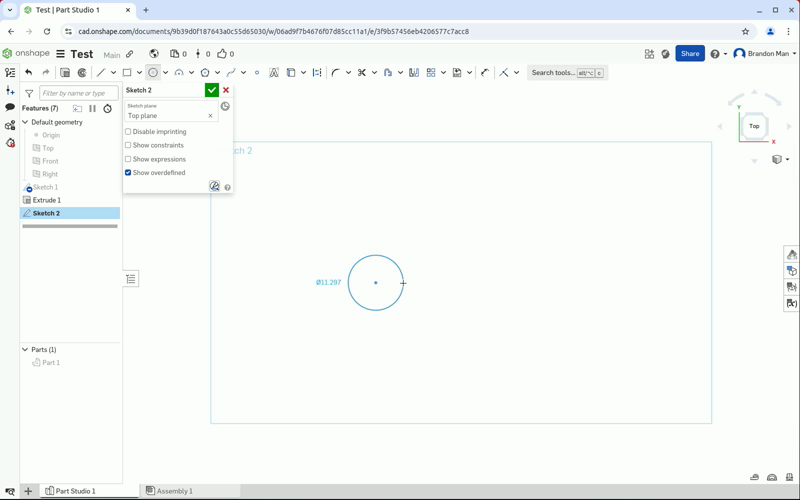
key(esc)
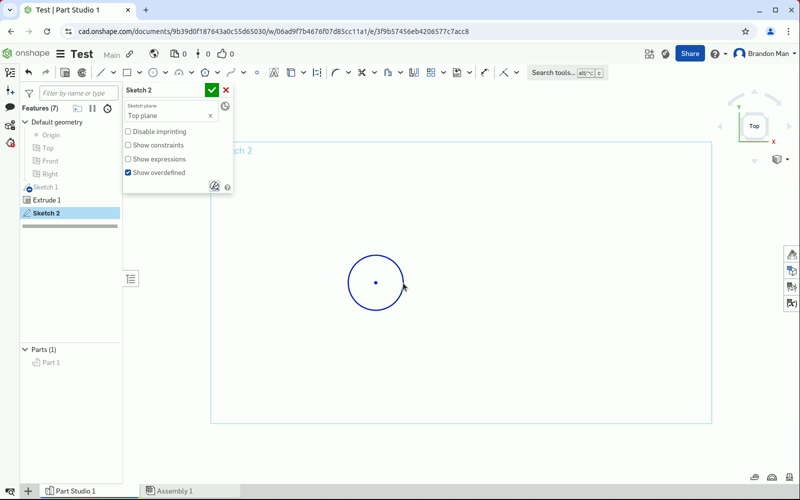
key(c)
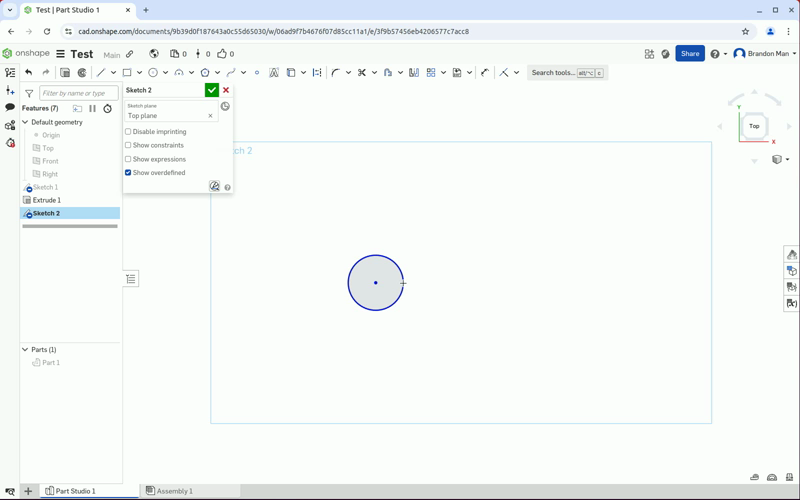
key_down(shift)
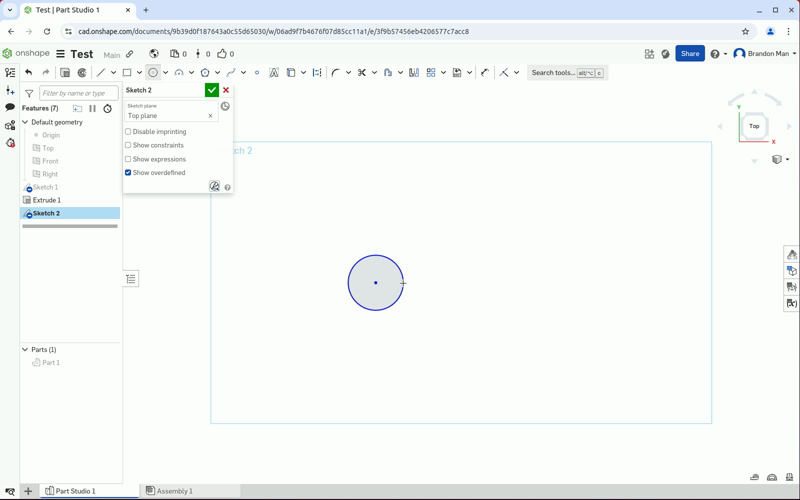
mouse_move(375, 282)
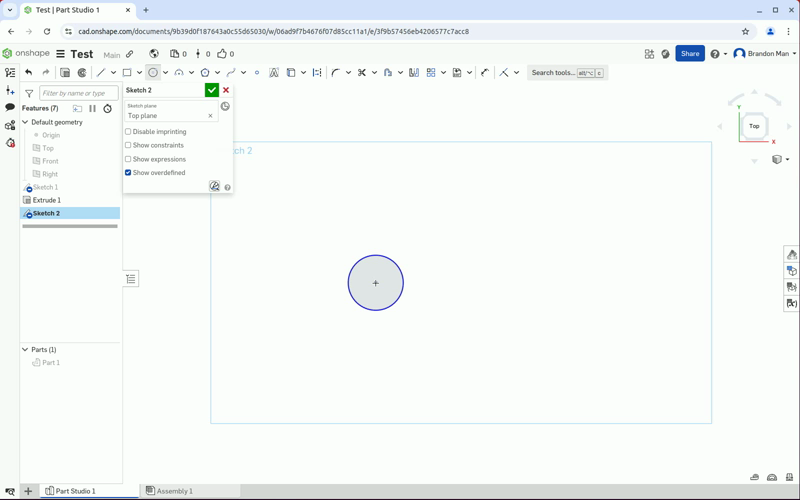
click(375, 282)
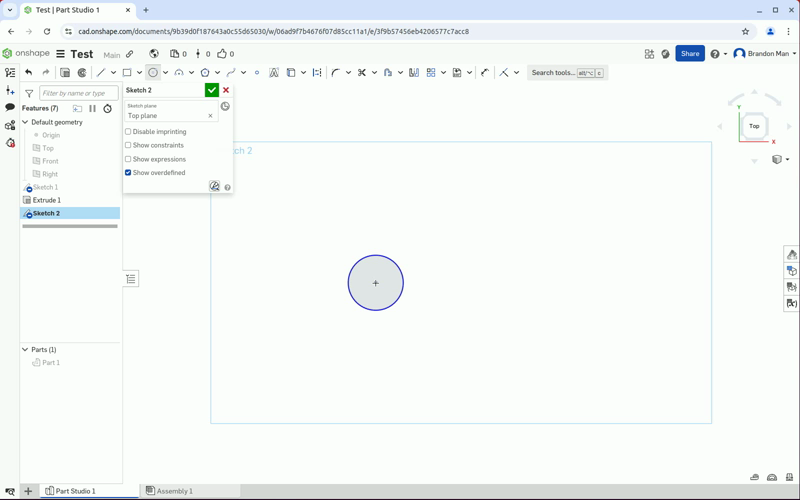
key_up(shift)
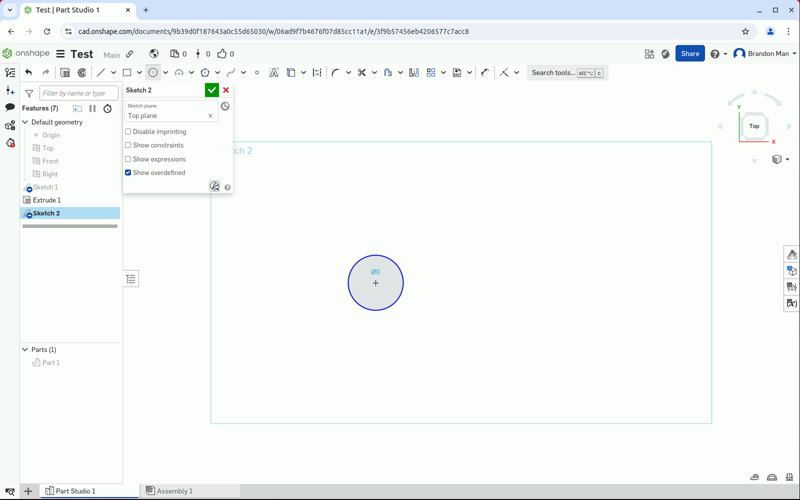
mouse_move(401, 282)
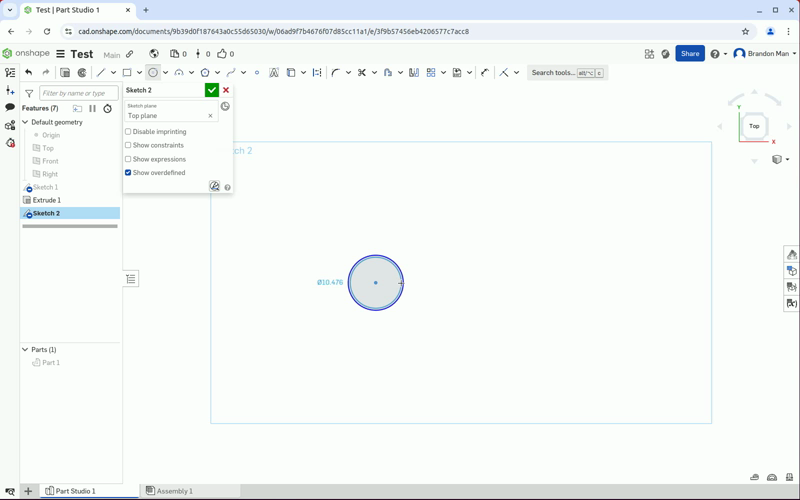
scroll(6)
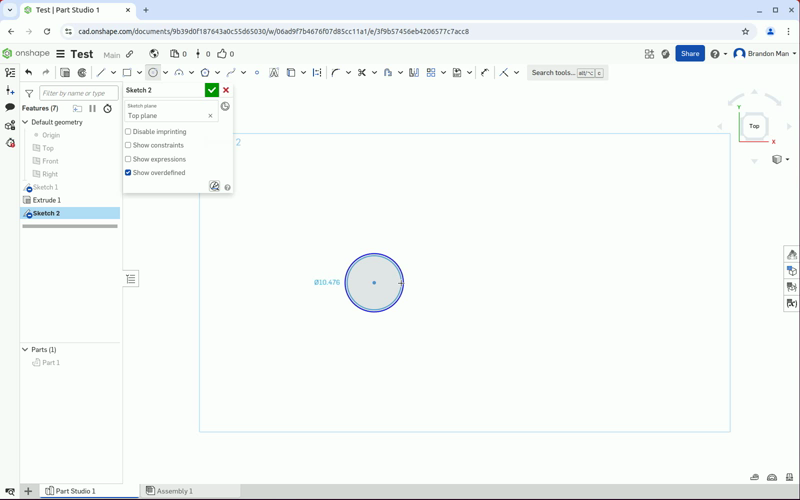
scroll(6)
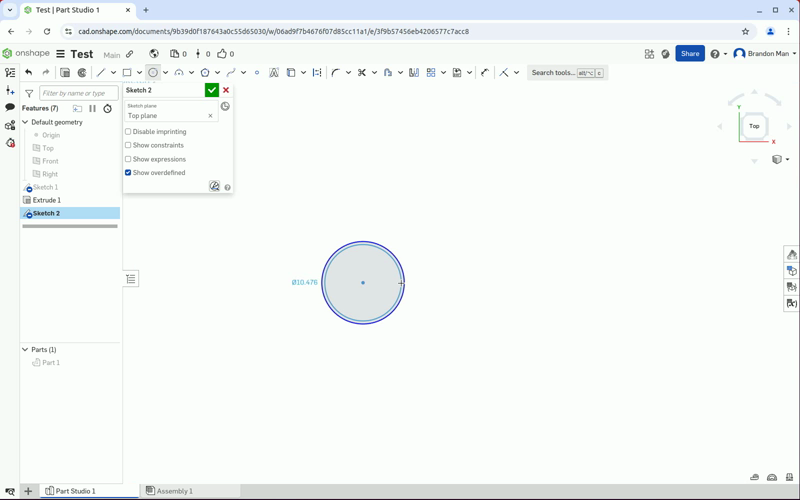
scroll(6)
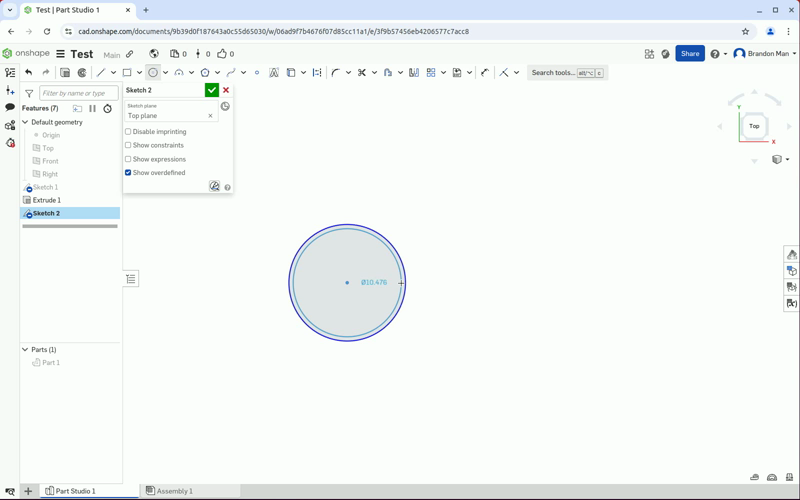
scroll(6)
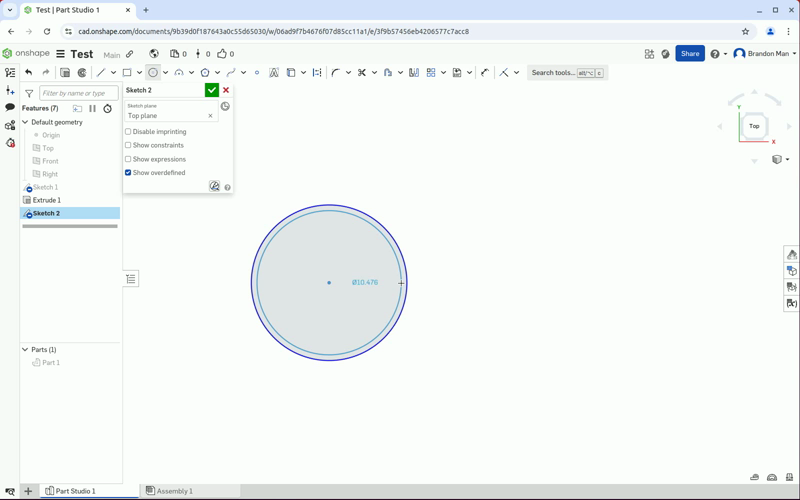
scroll(6)
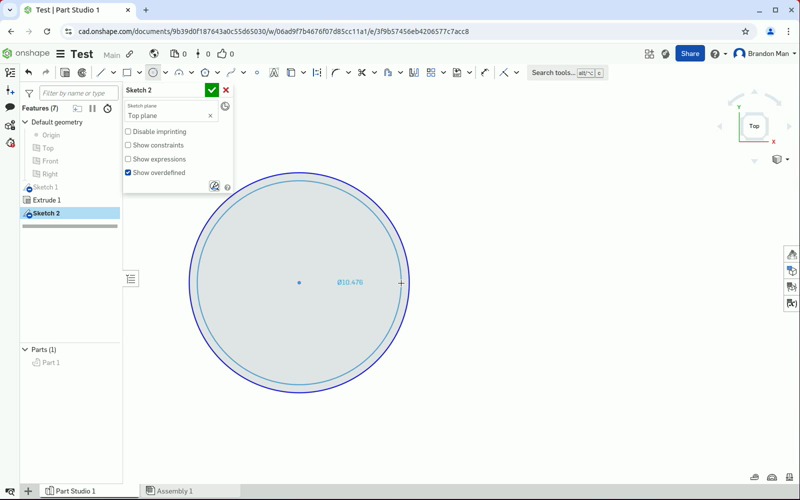
scroll(6)
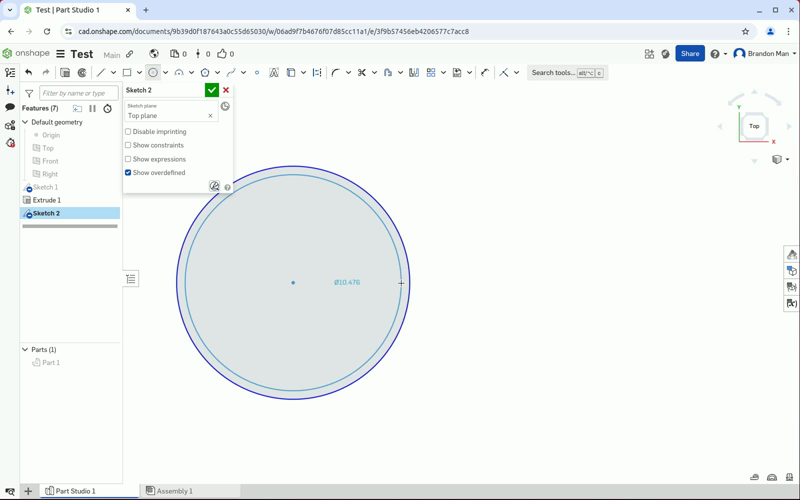
scroll(6)
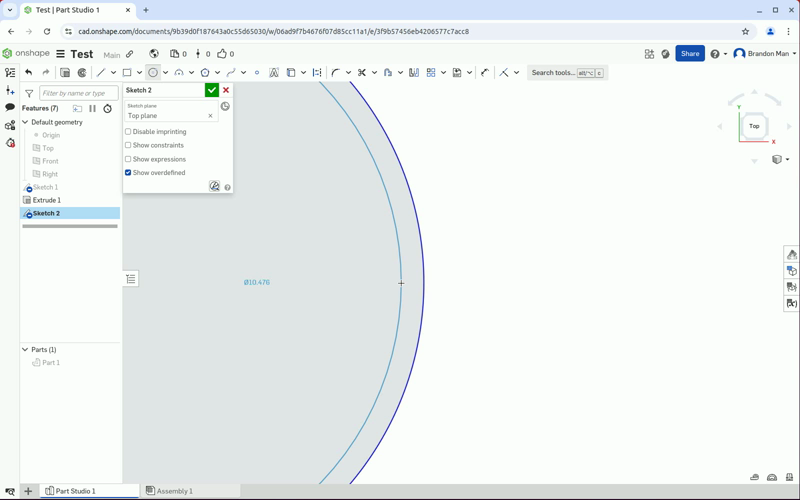
click(401, 282)
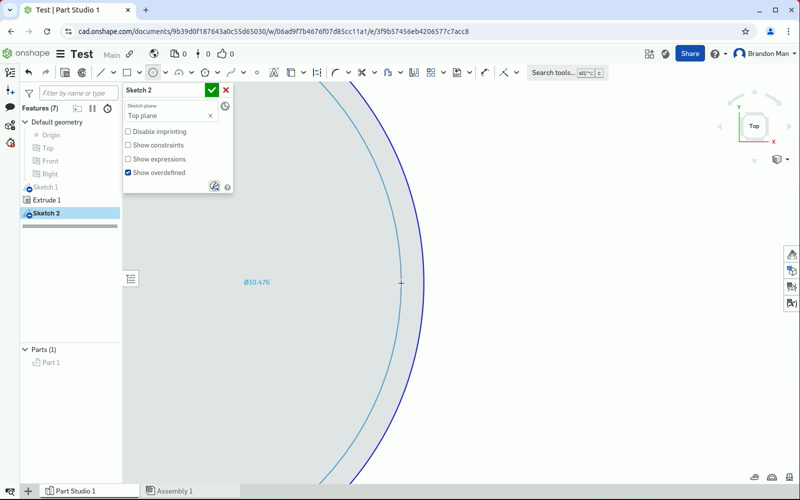
scroll(-6)
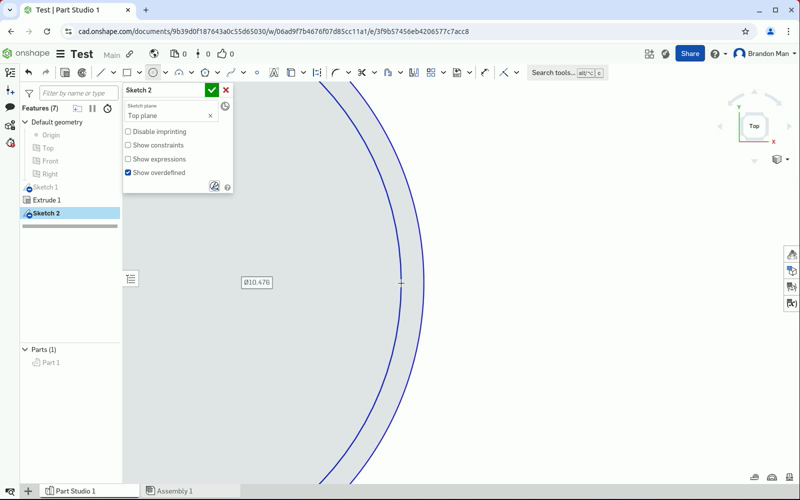
scroll(-6)
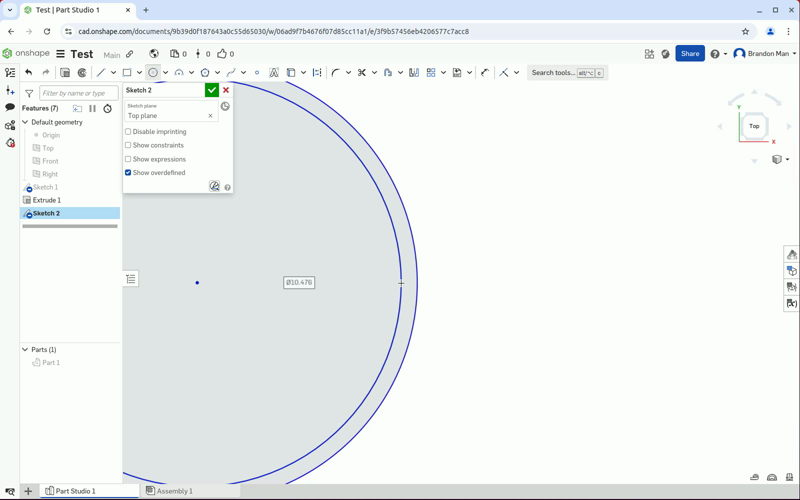
scroll(-6)
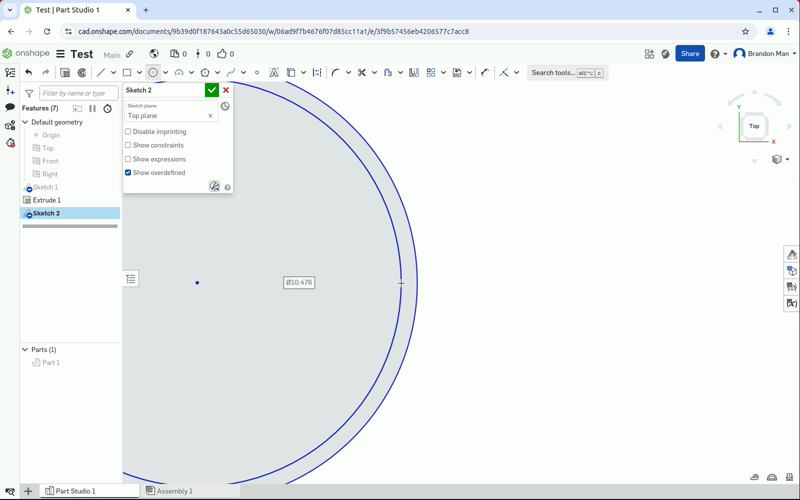
scroll(-6)
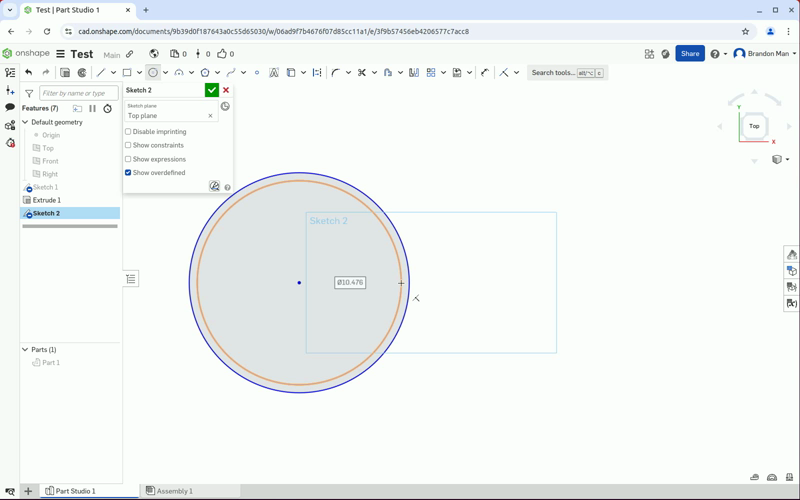
scroll(-6)
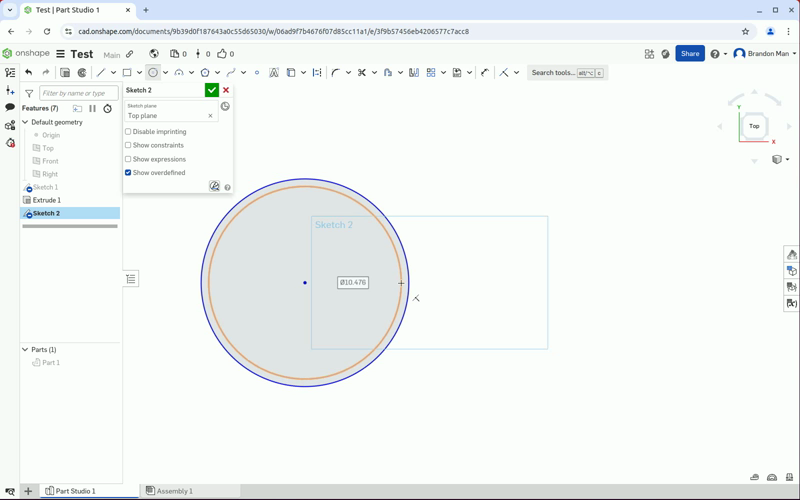
scroll(-6)
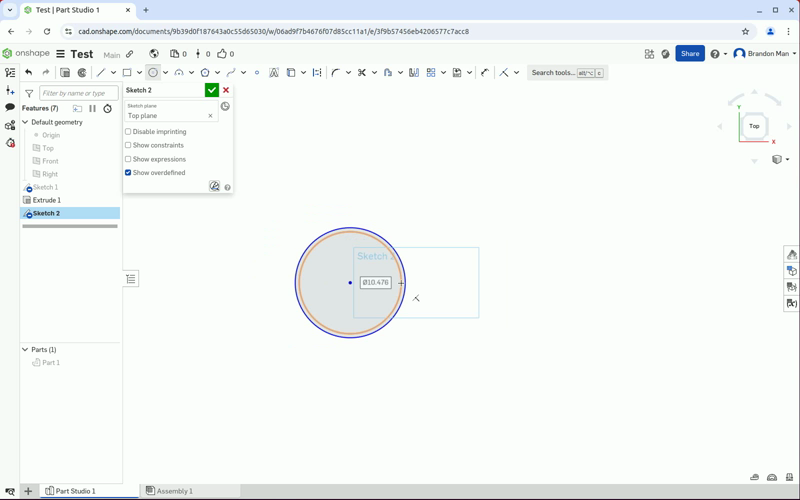
scroll(-6)
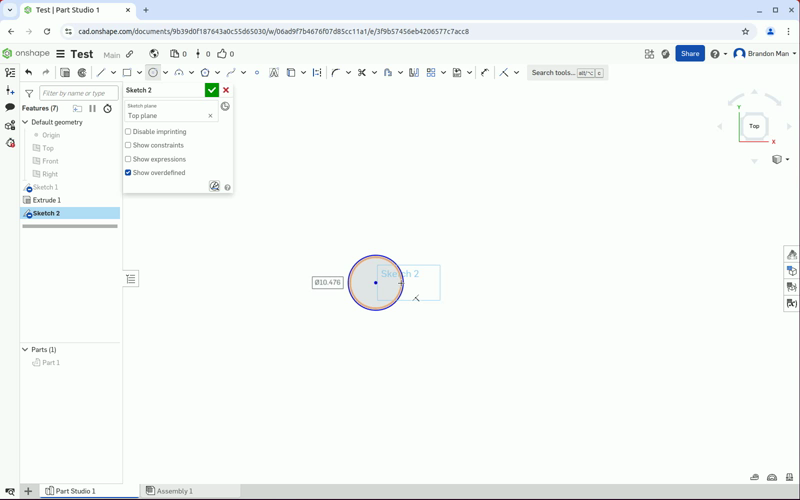
key(esc)
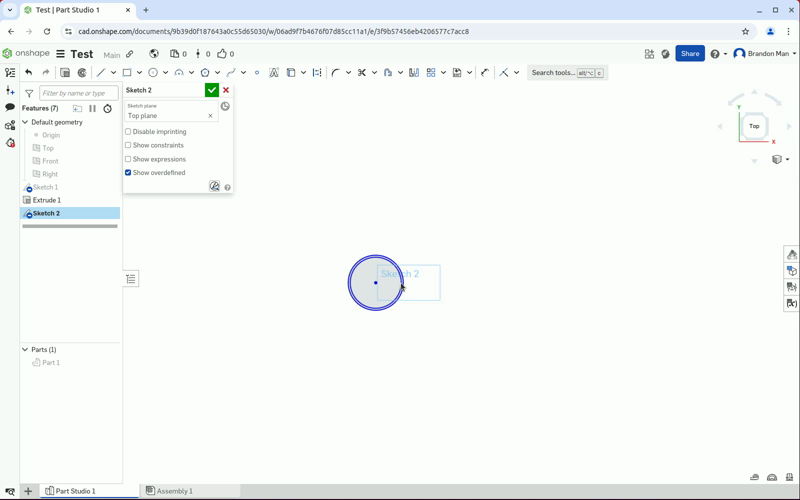
mouse_move(355, 266)
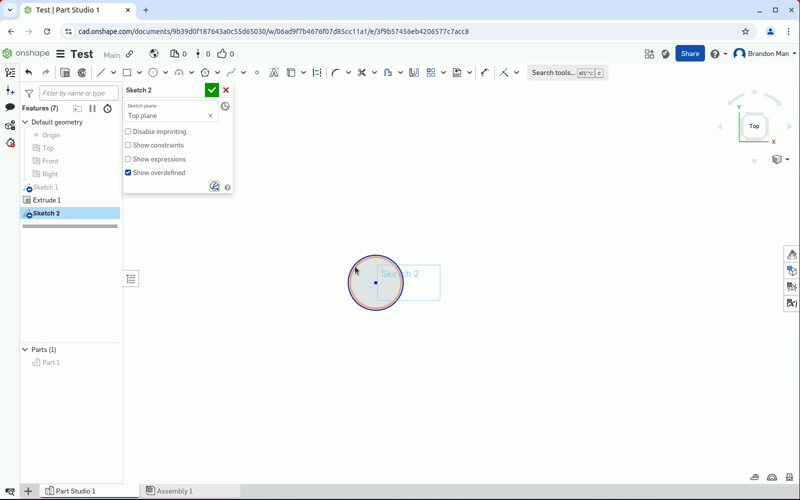
scroll(6)
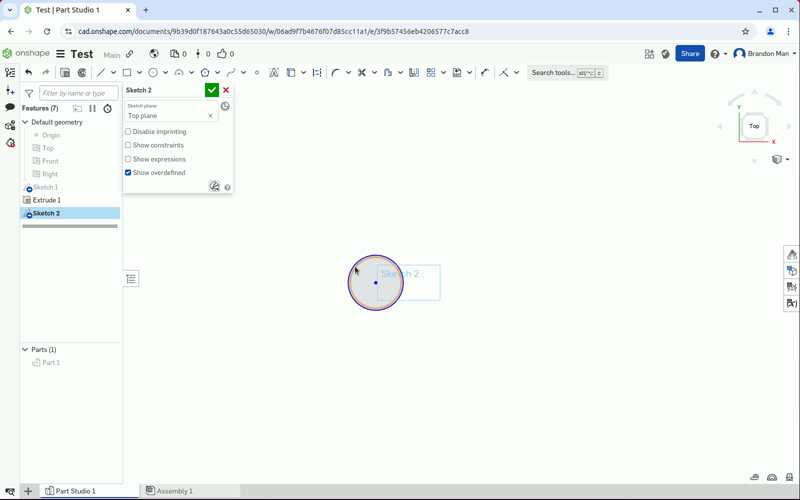
scroll(6)
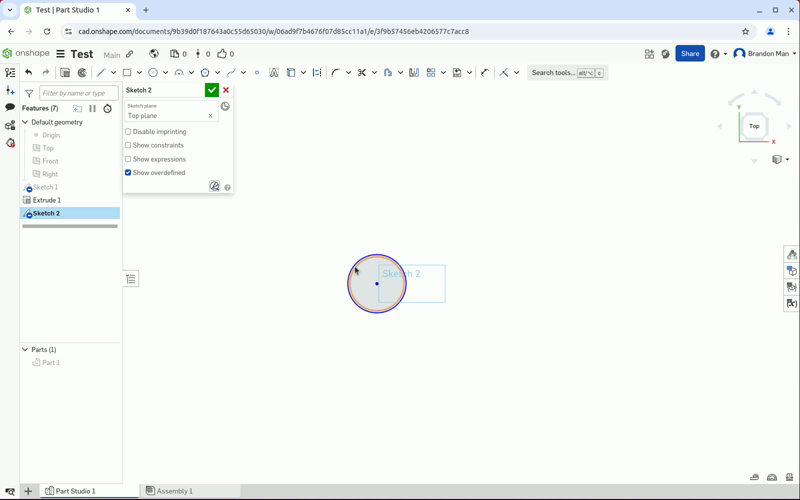
scroll(6)
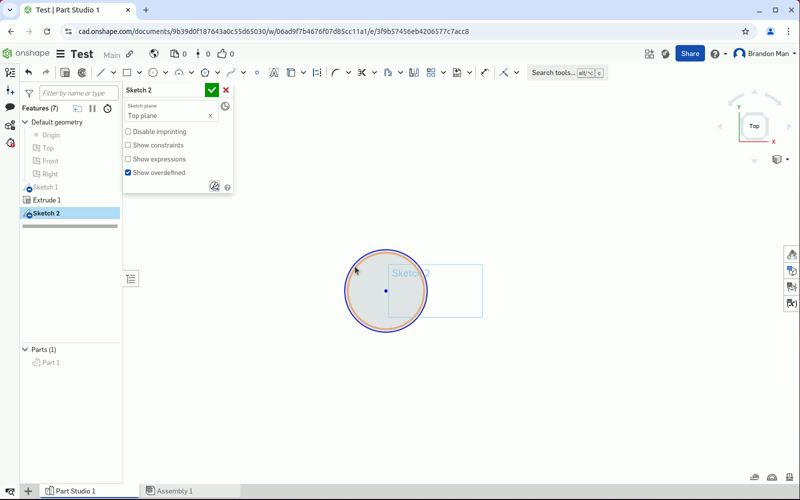
scroll(6)
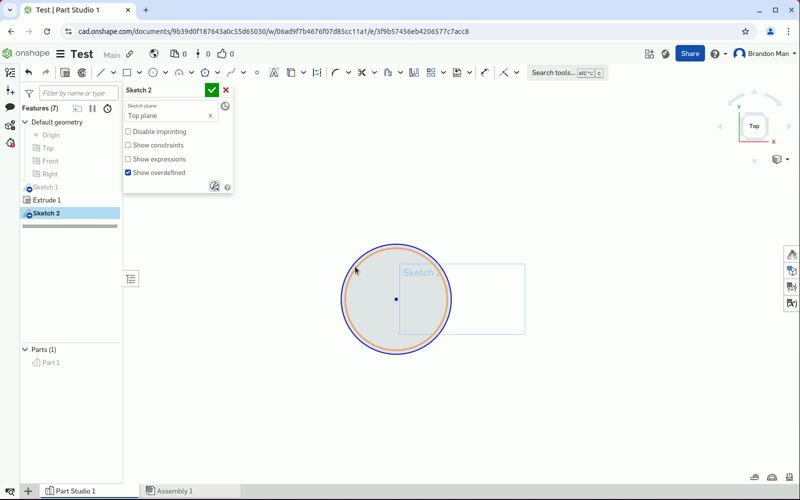
scroll(6)
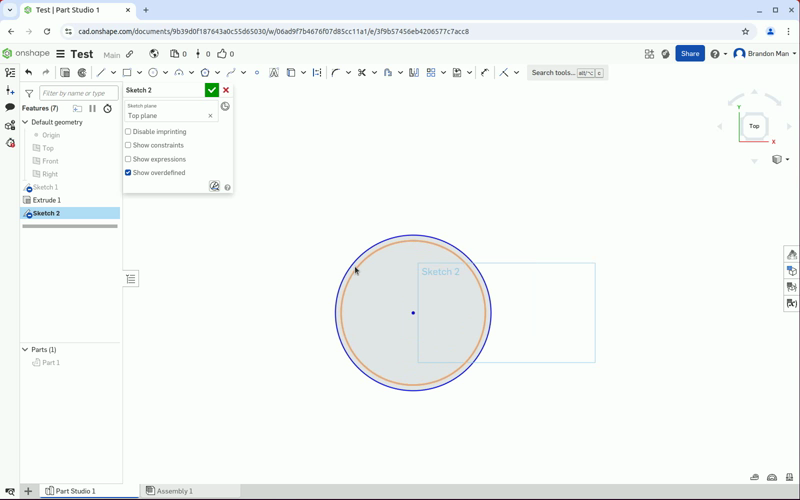
scroll(6)
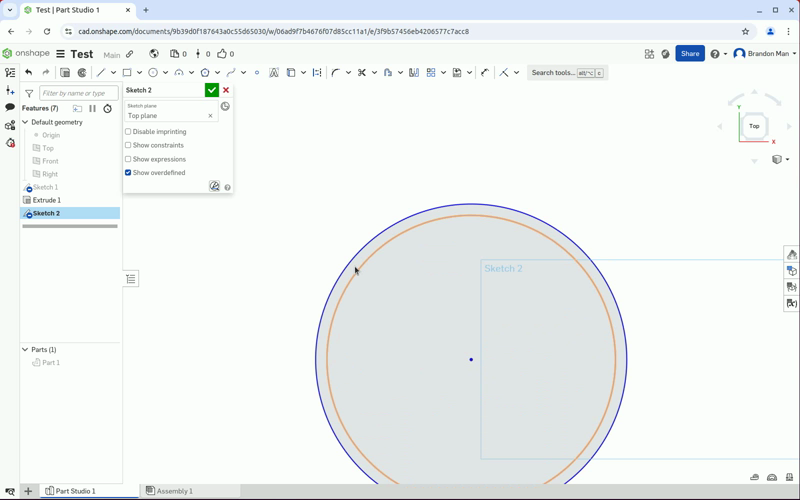
scroll(6)
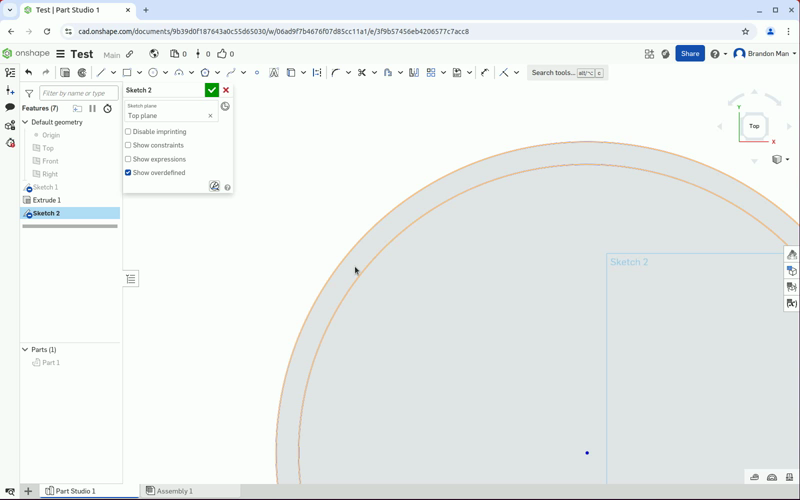
click(355, 266)
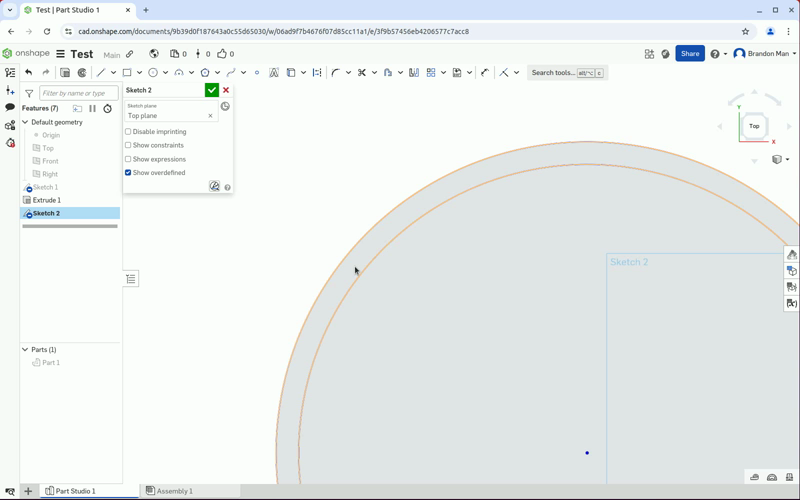
scroll(-6)
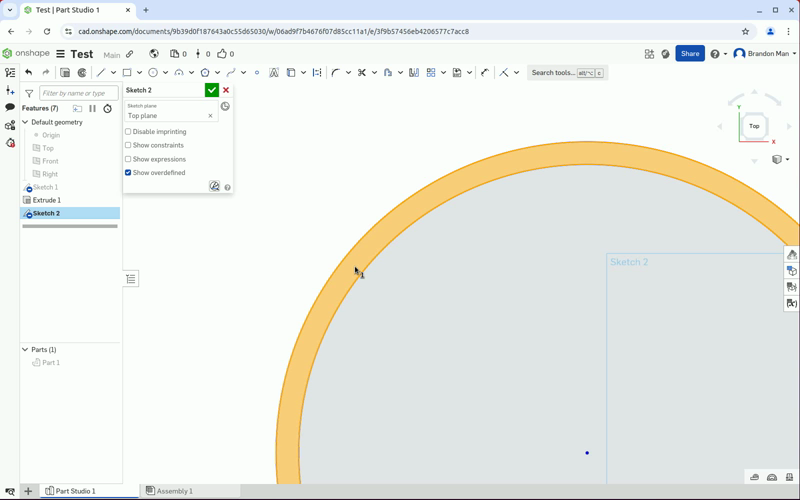
scroll(-6)
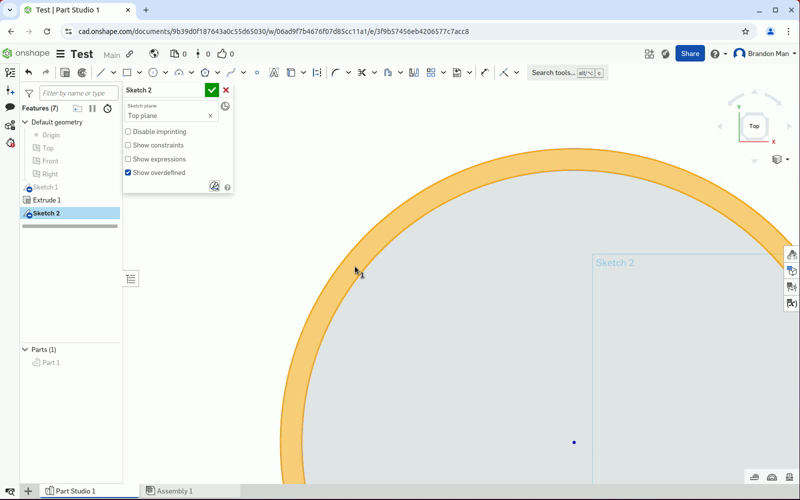
scroll(-6)
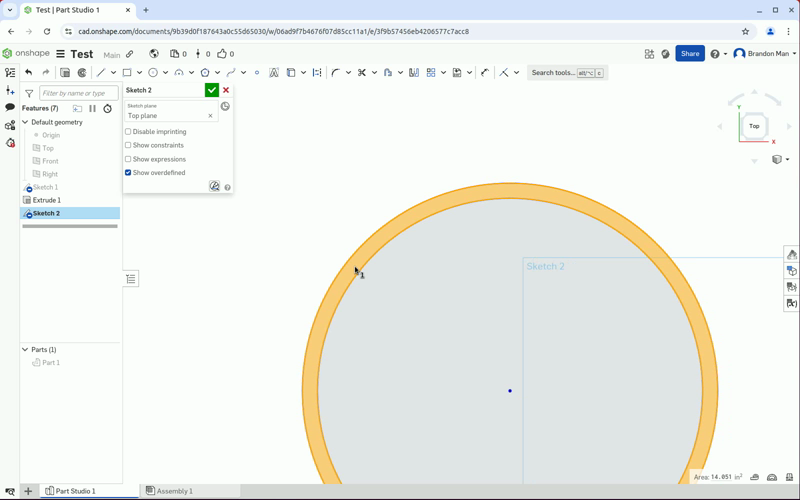
scroll(-6)
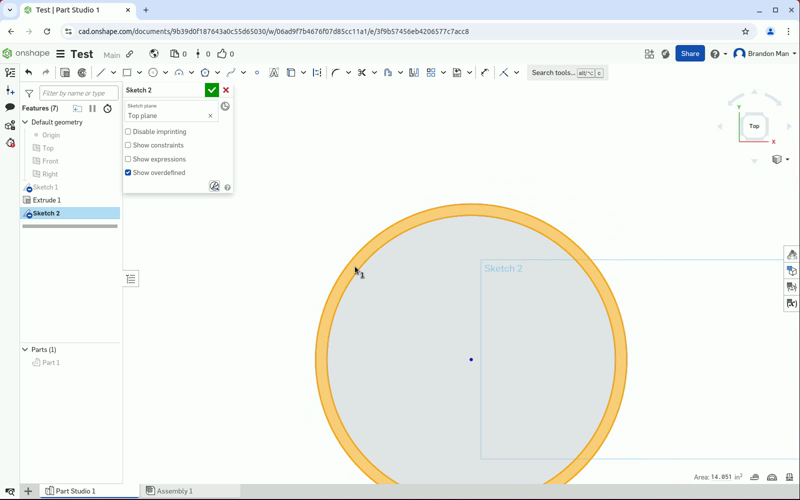
scroll(-6)
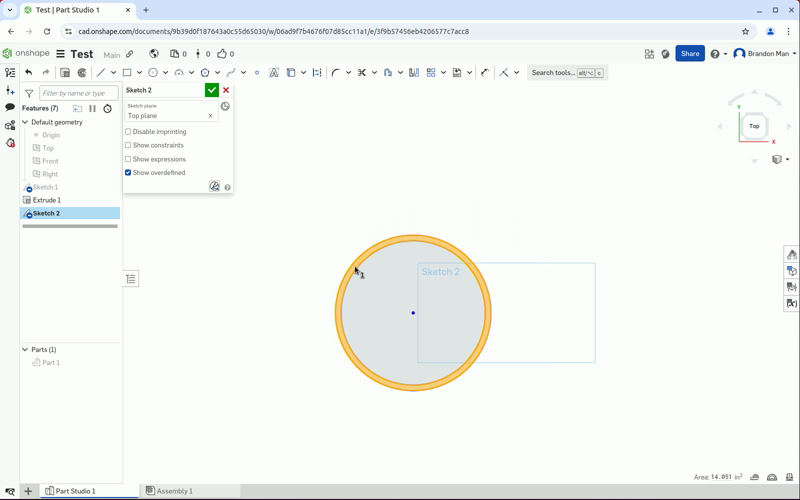
scroll(-6)
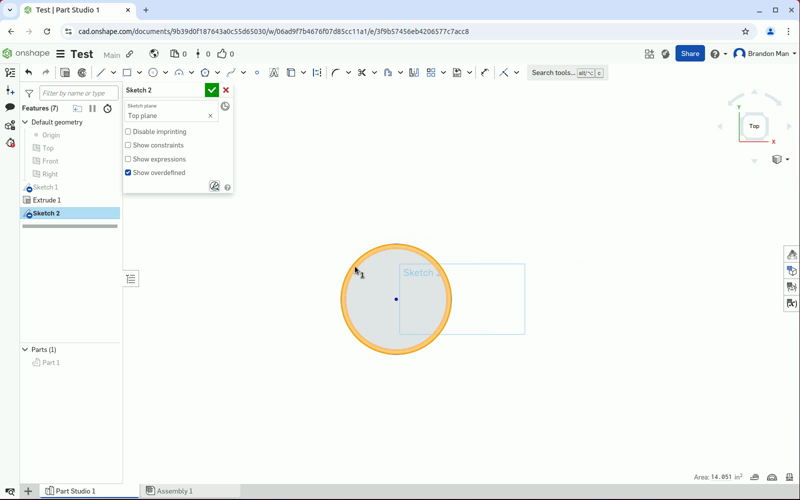
scroll(-6)
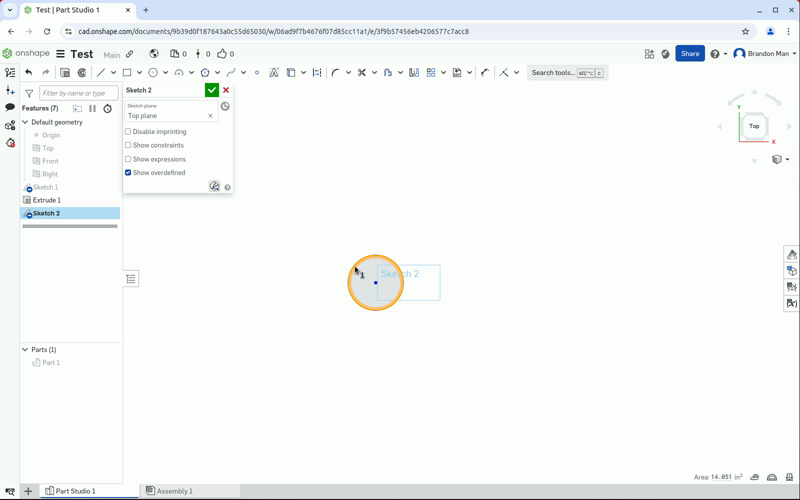
mouse_move(73, 352)
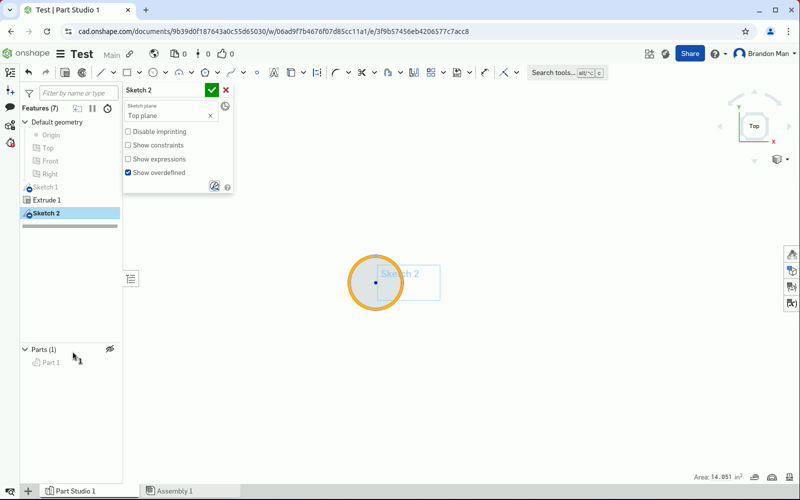
key(shift+y)
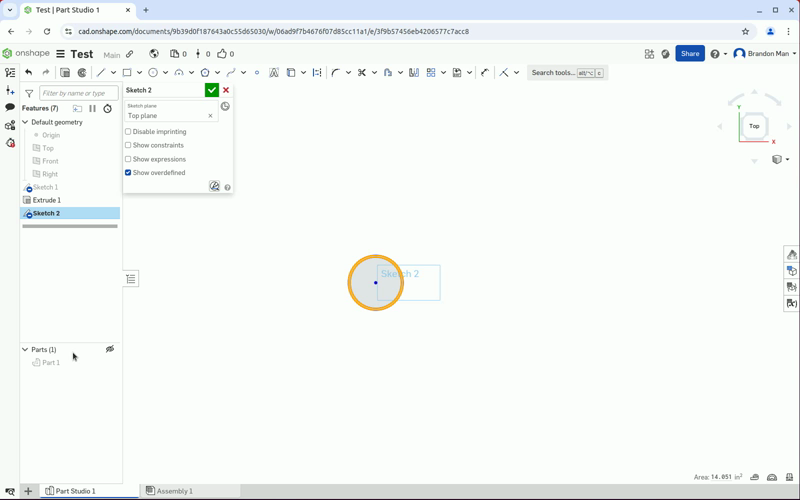
key(shift+e)
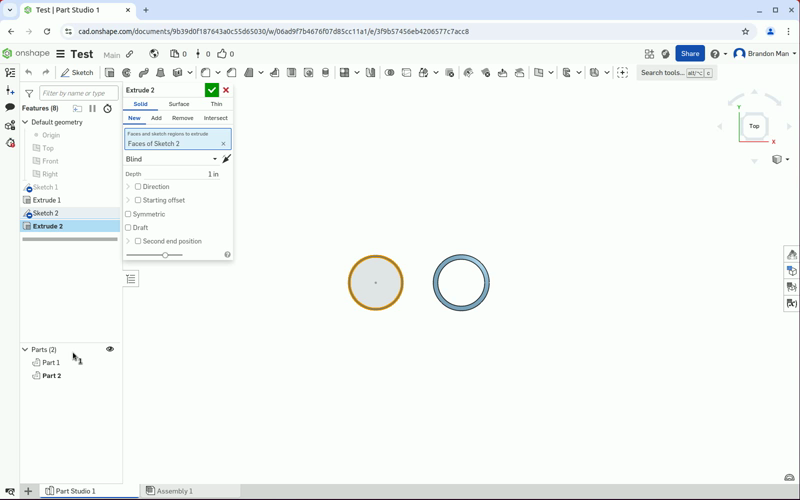
mouse_move(143, 106)
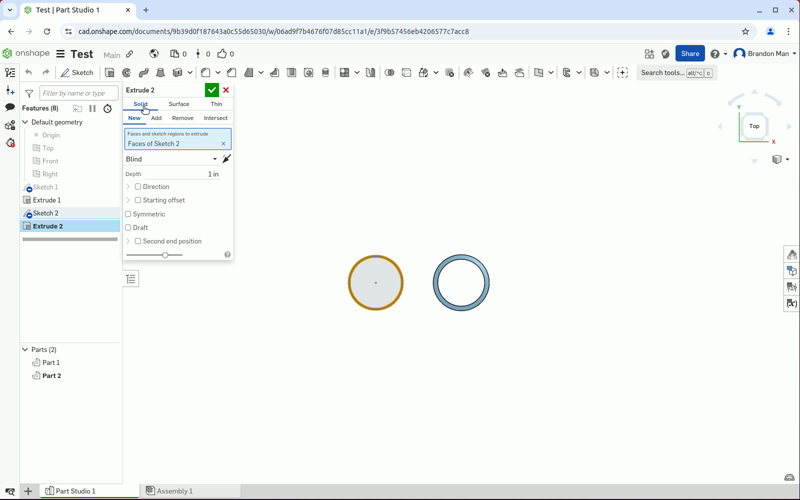
click(143, 106)
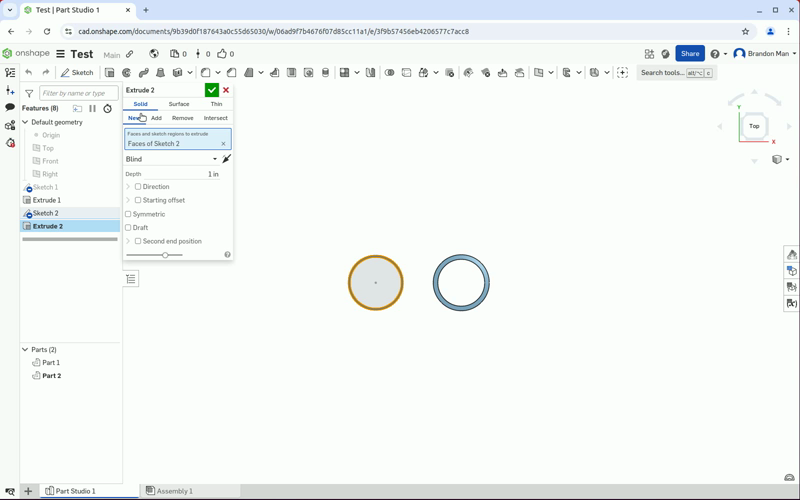
mouse_move(137, 120)
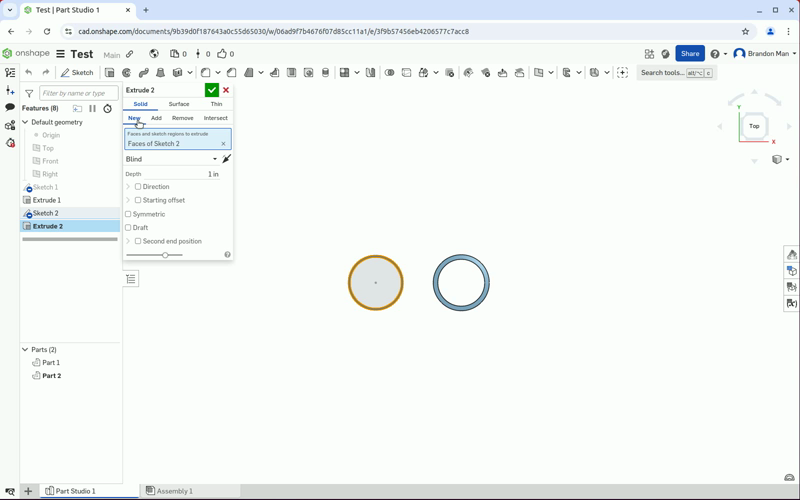
click(137, 120)
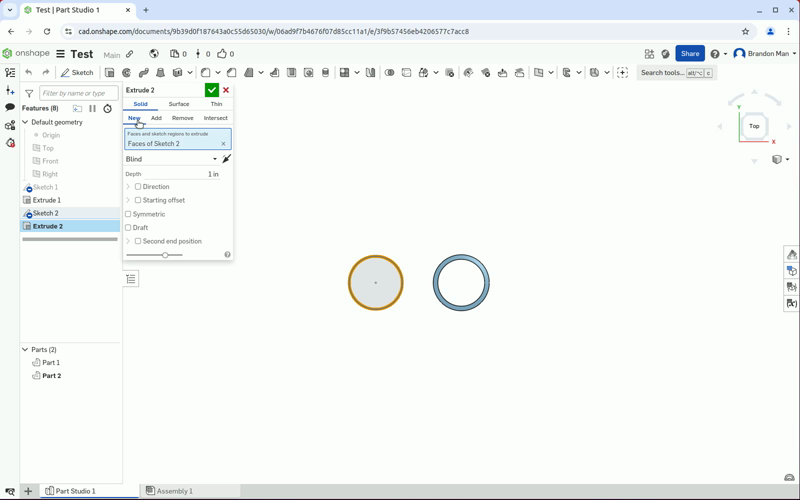
key(tab, 4)
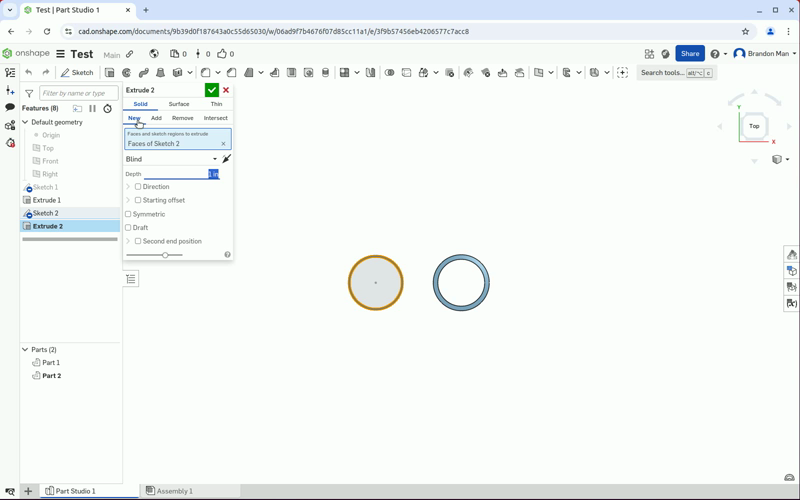
text(17.813)
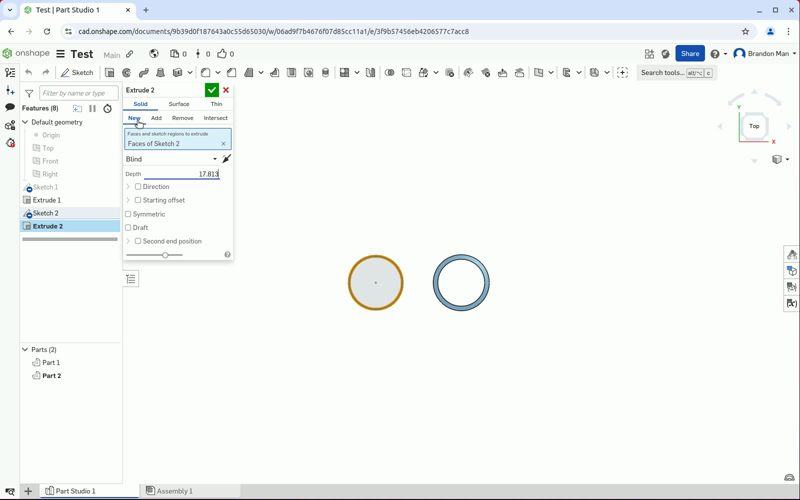
key(enter)
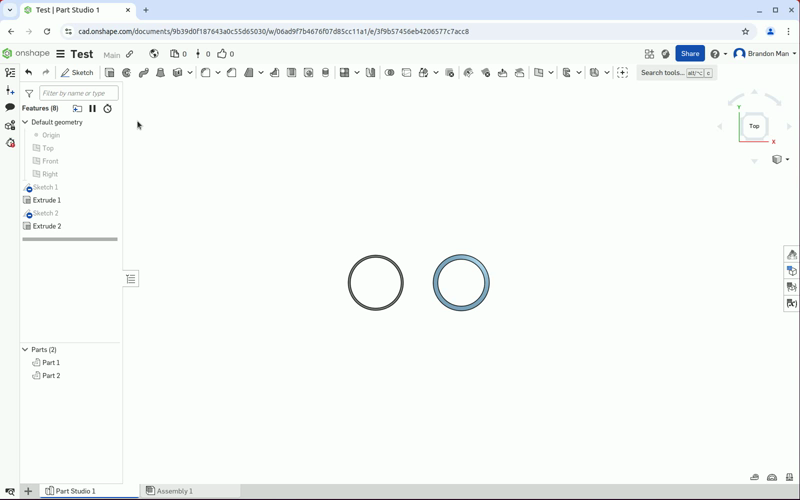
key(shift+h)
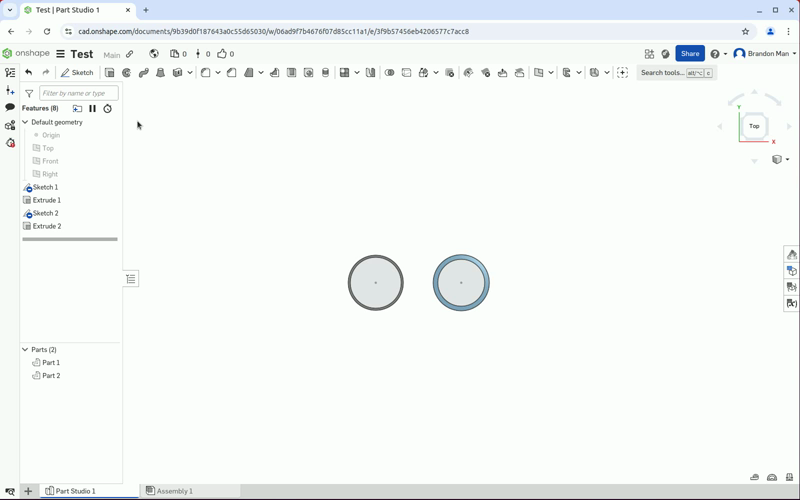
key(shift+h)
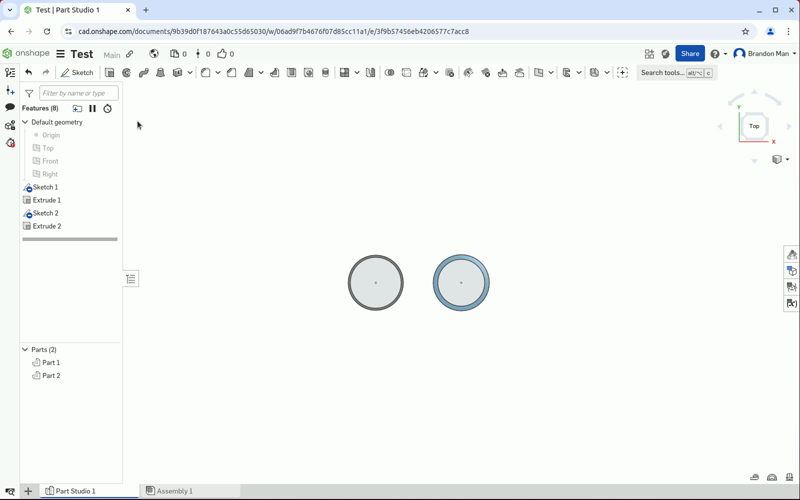
key(shift+7)
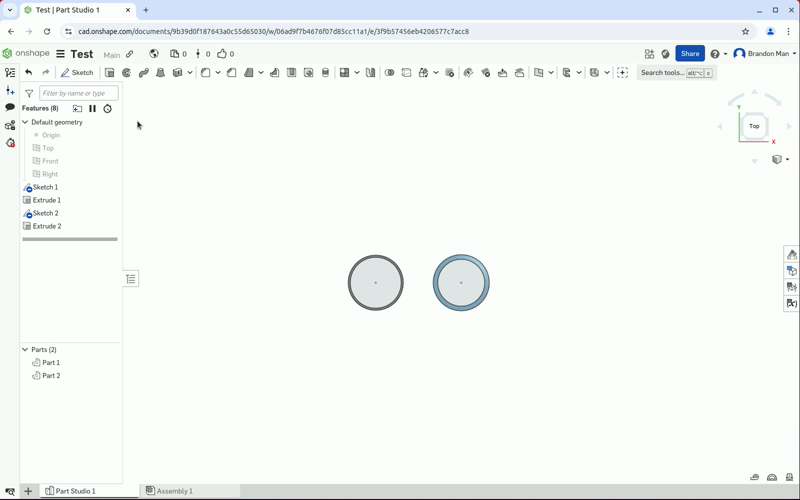
key(up, 3)
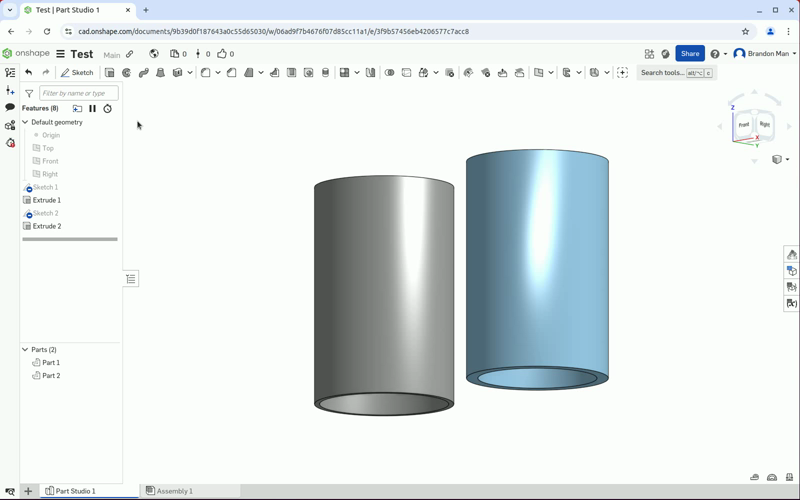
key(left, 3)
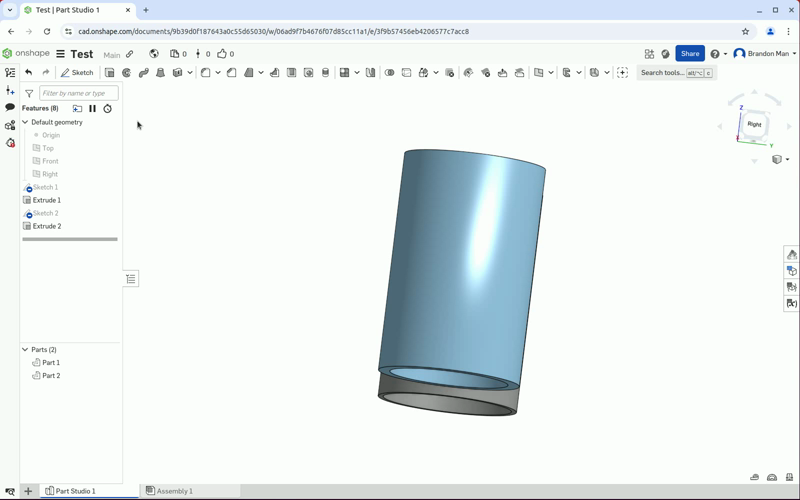
key(right, 3)
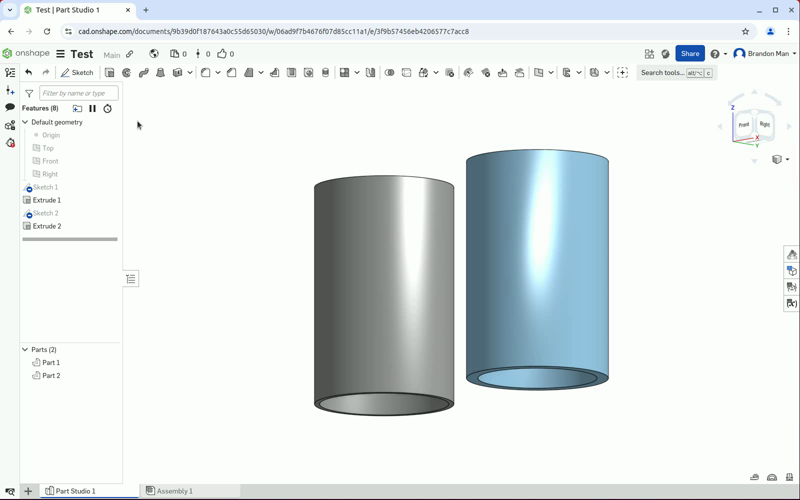
key(down, 3)
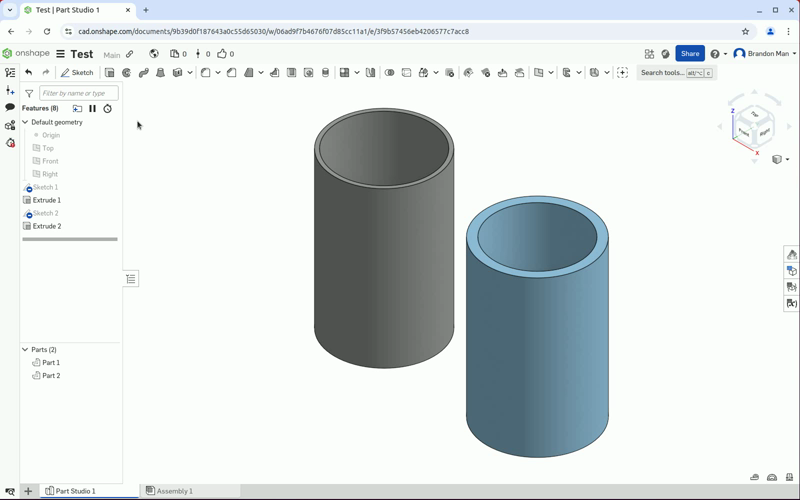
mouse_move(73, 189)
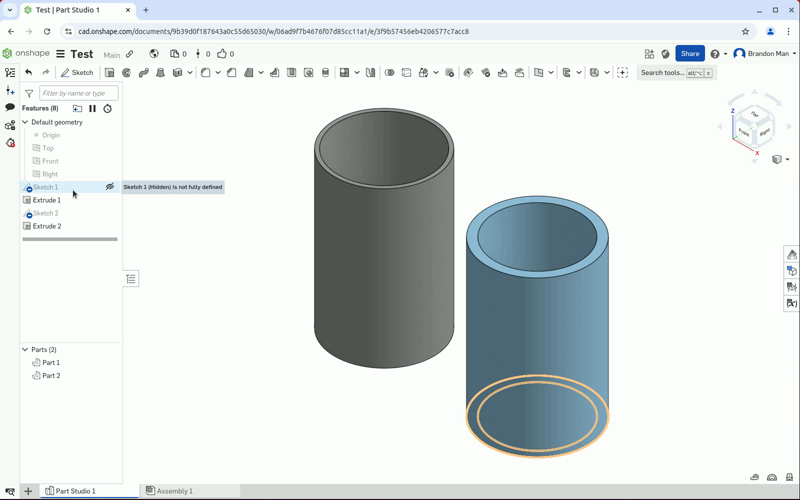
click(73, 189)